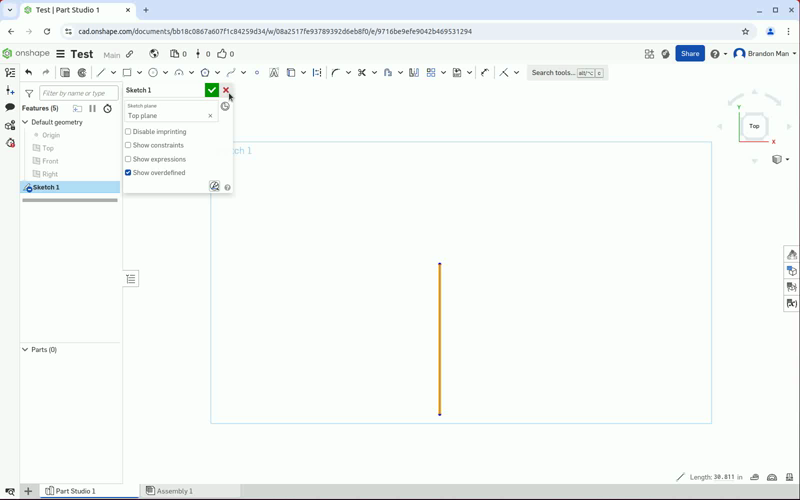
key(shift+h)
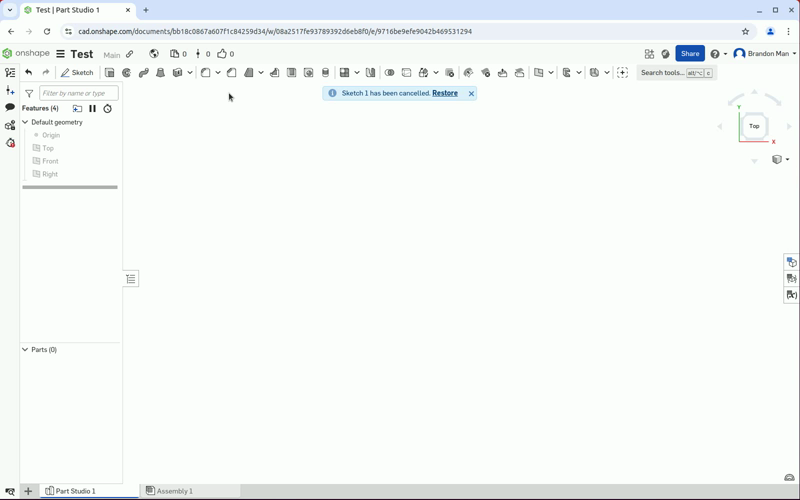
mouse_move(73, 352)
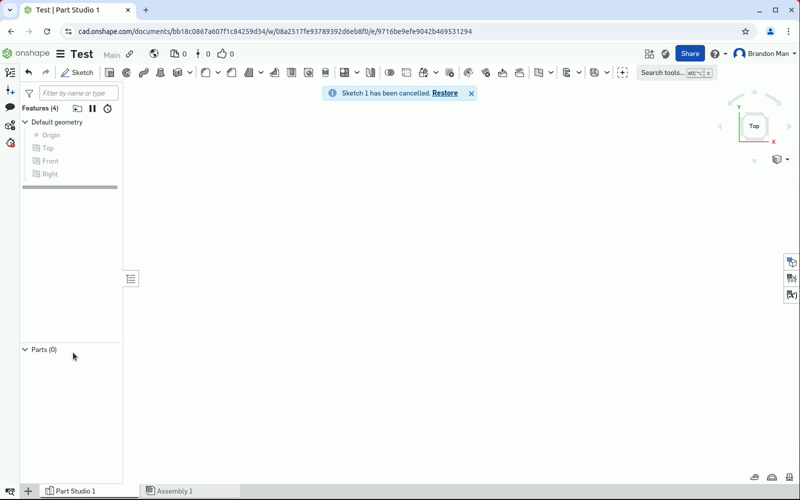
key(y)
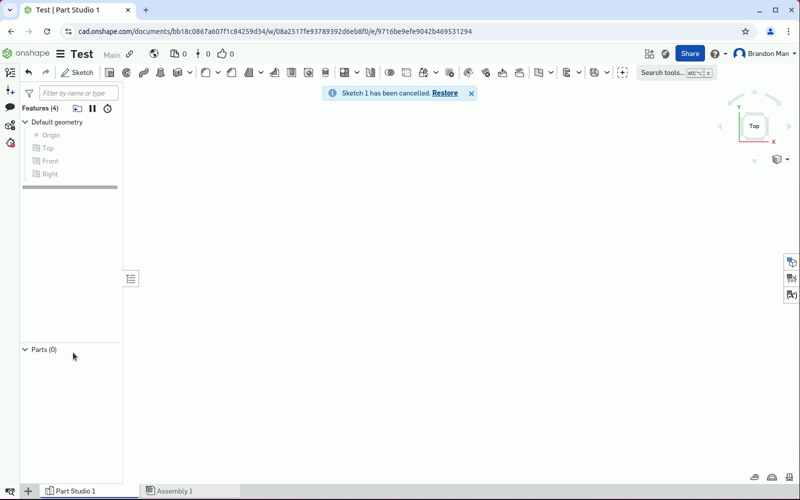
key(shift+p)
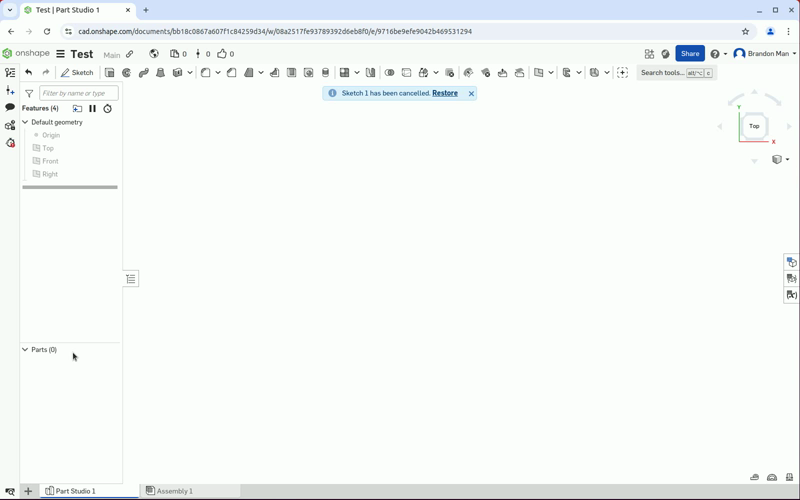
key(space)
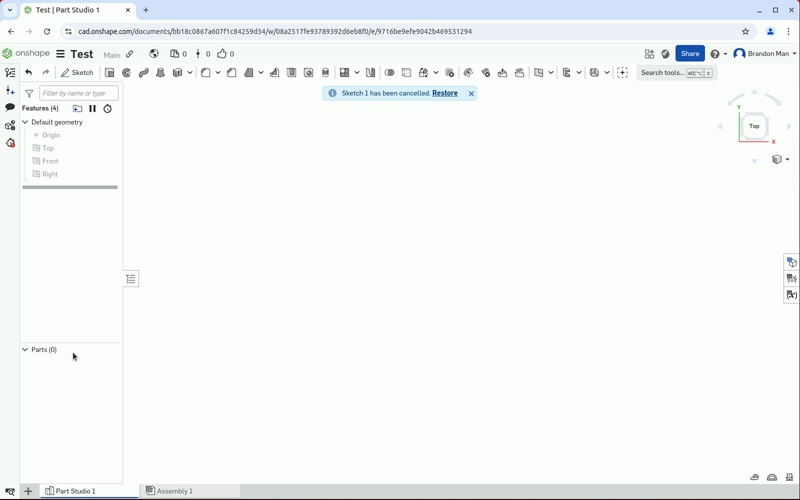
key_down(shift)
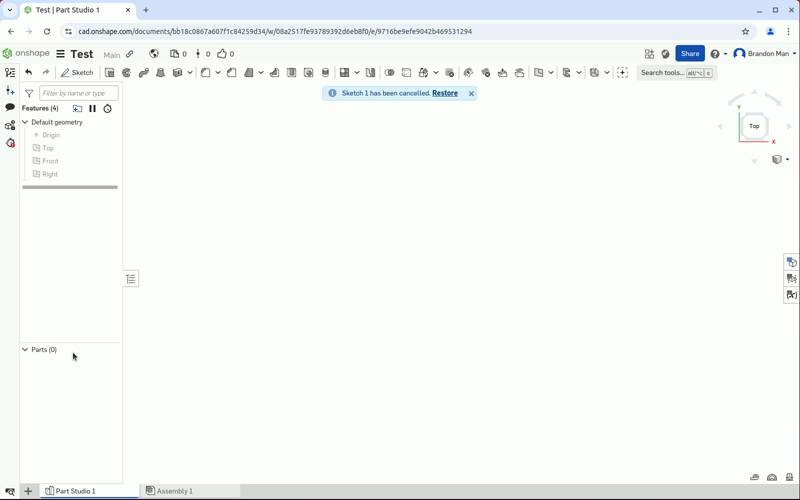
key(up)
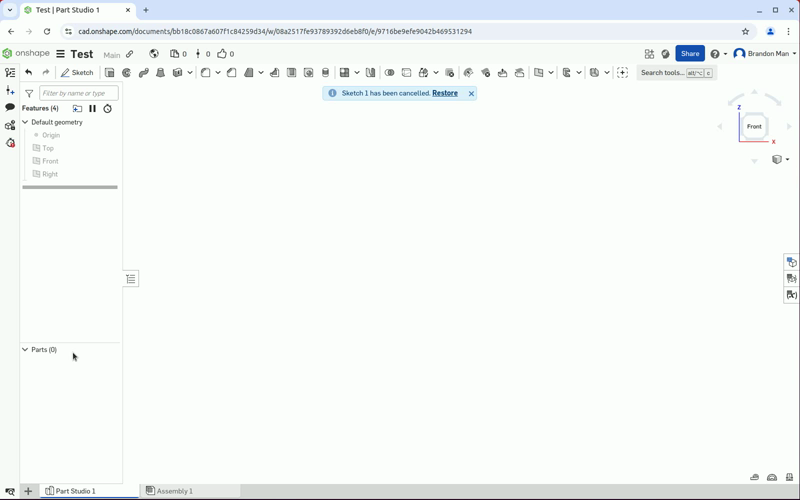
key_up(shift)
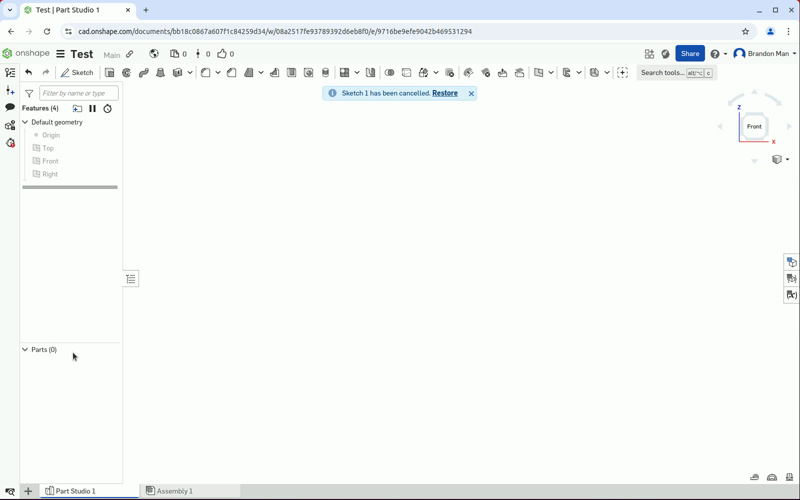
mouse_move(73, 352)
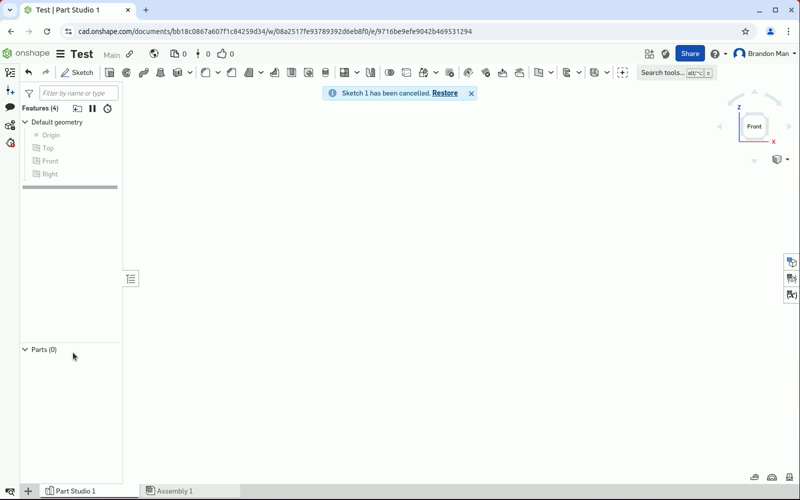
key(shift+y)
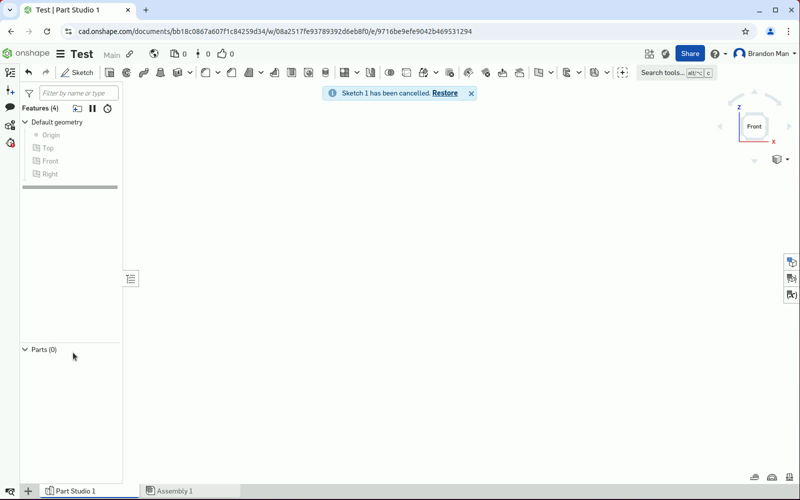
key(shift+s)
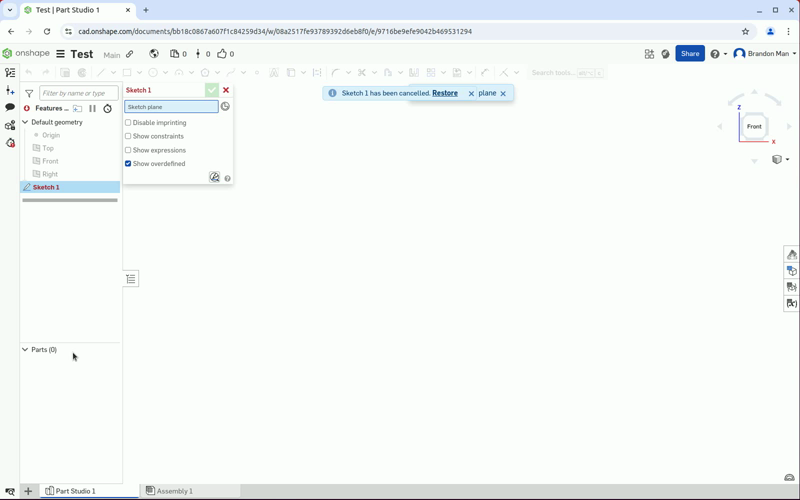
mouse_move(73, 163)
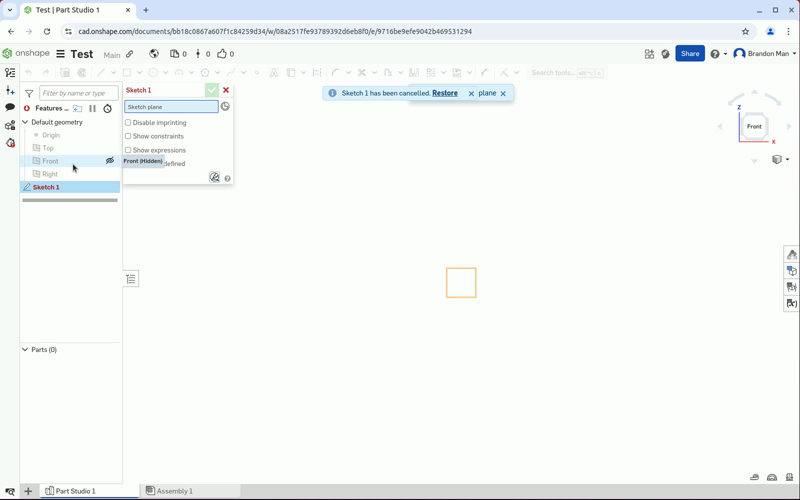
click(73, 163)
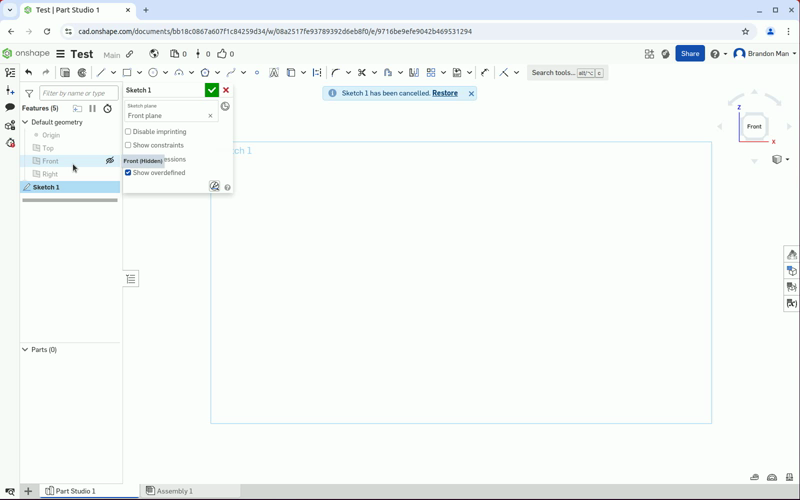
mouse_move(73, 352)
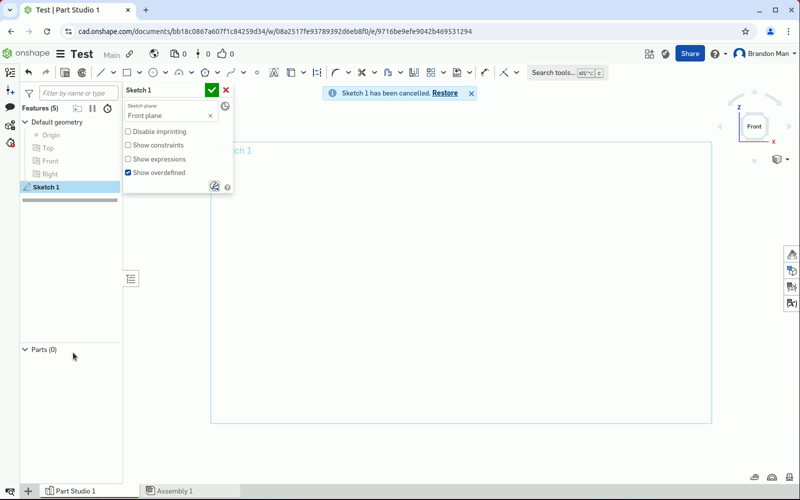
key(y)
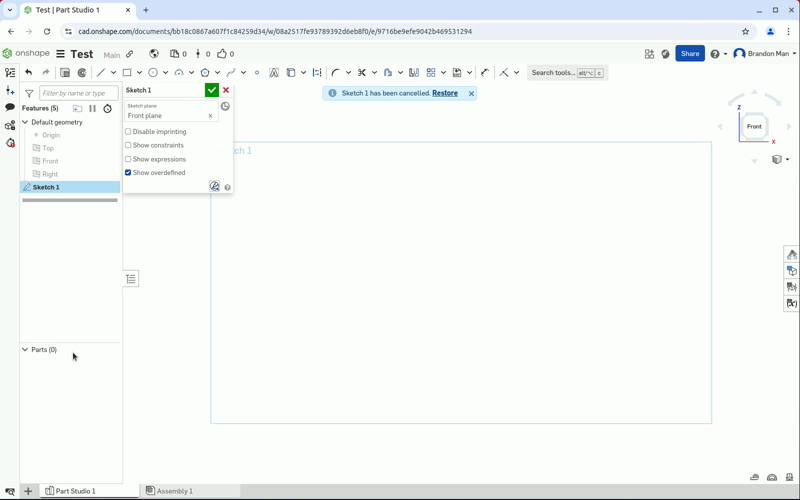
key(c)
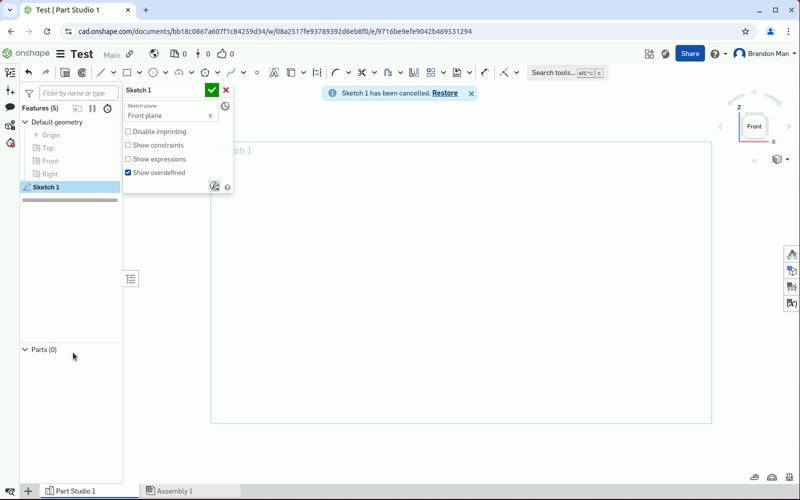
key_down(shift)
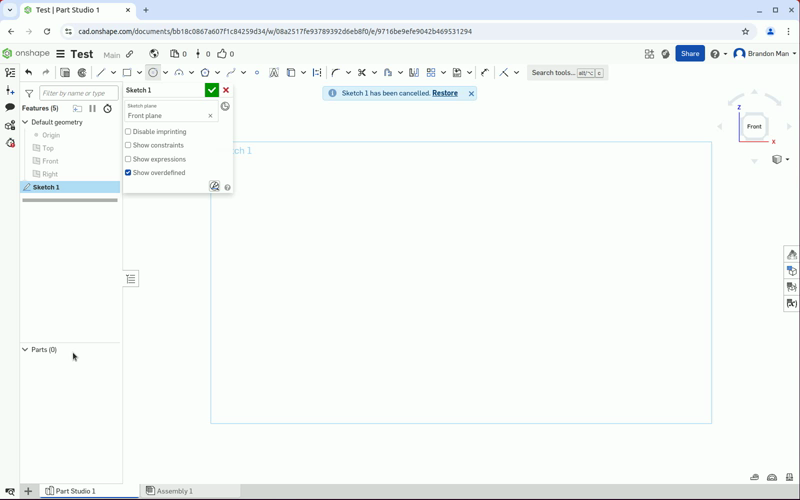
mouse_move(364, 217)
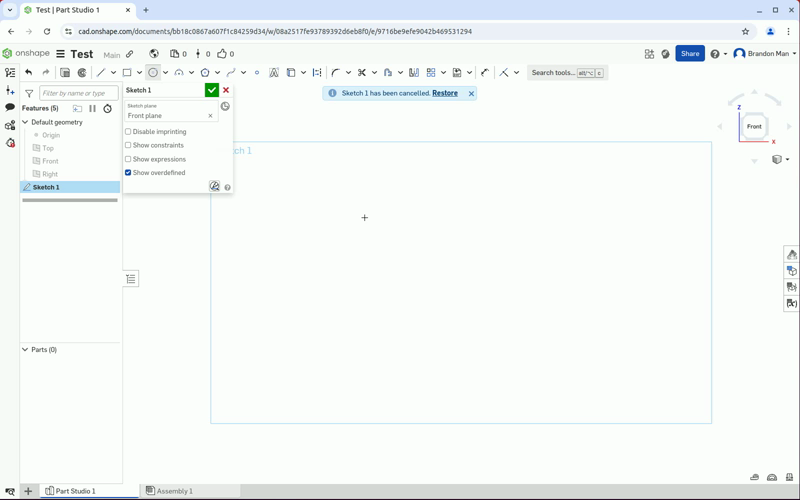
click(364, 217)
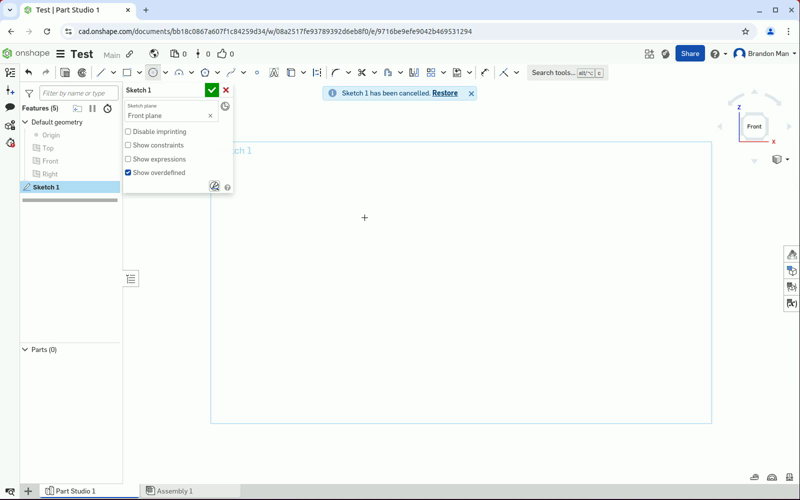
key_up(shift)
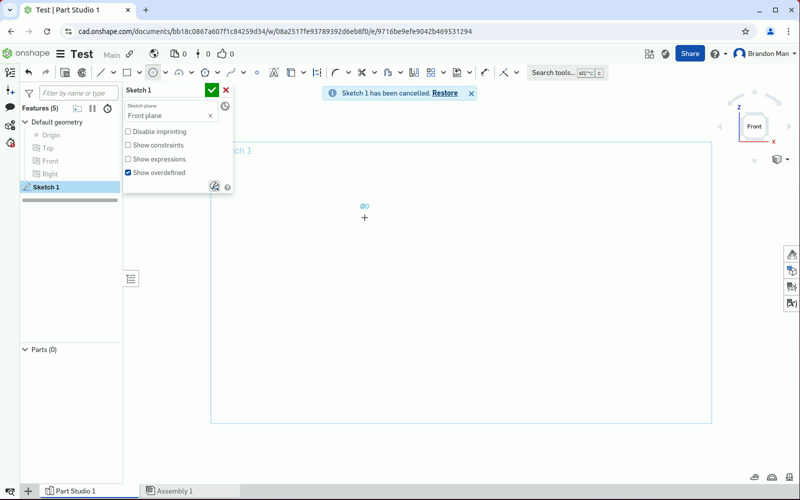
mouse_move(380, 217)
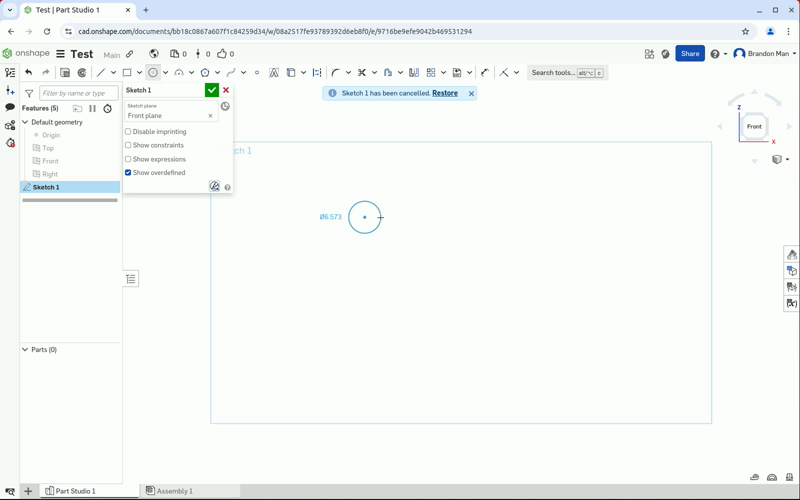
click(380, 217)
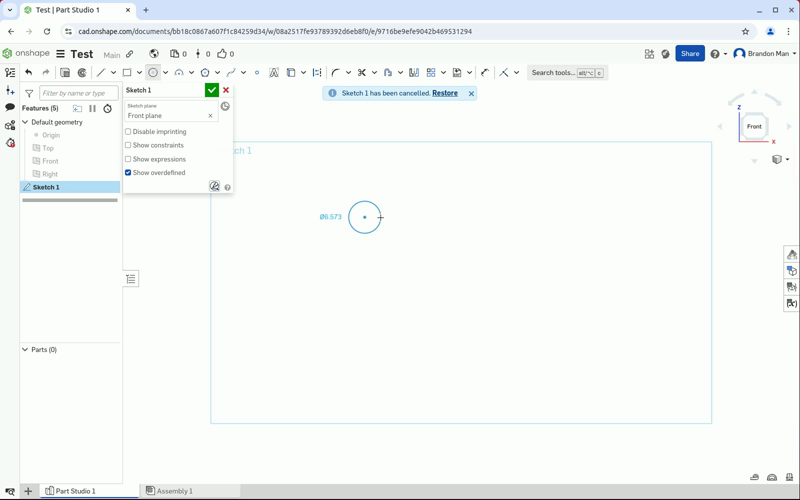
key(esc)
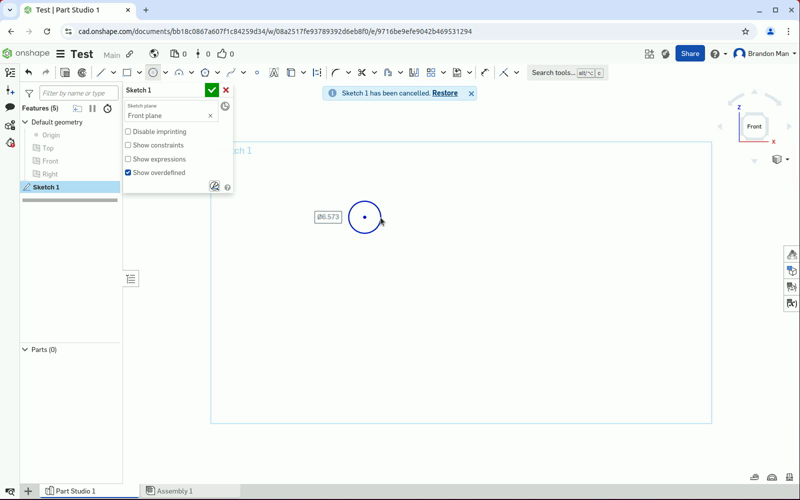
mouse_move(370, 209)
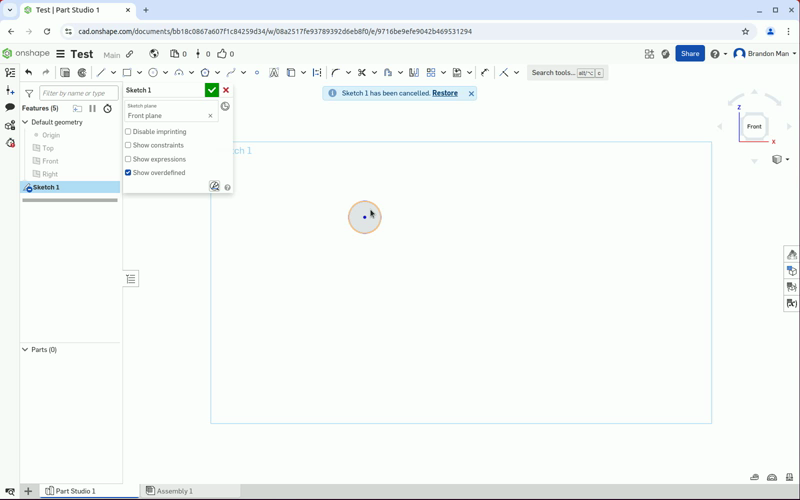
scroll(6)
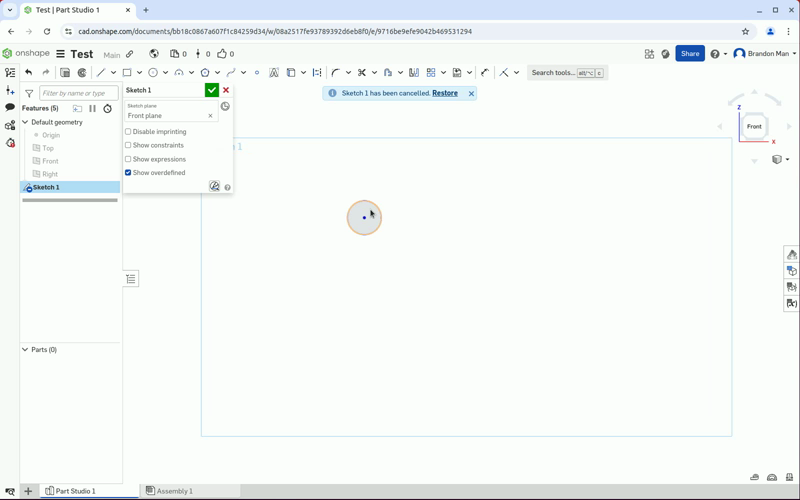
scroll(6)
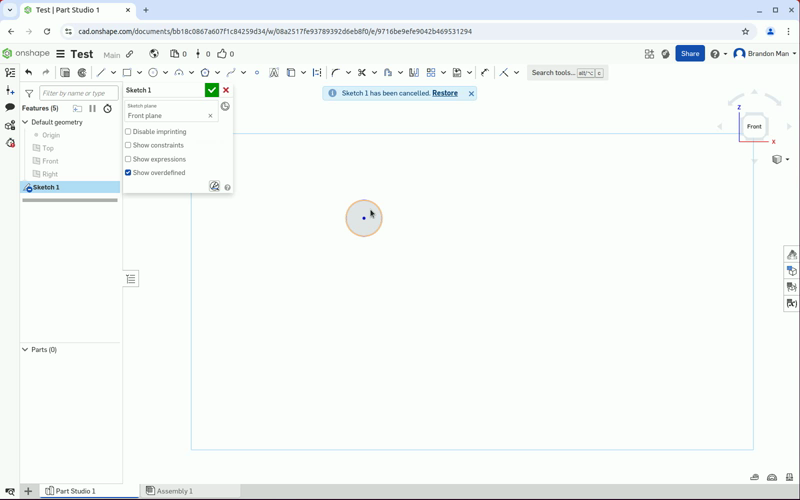
scroll(6)
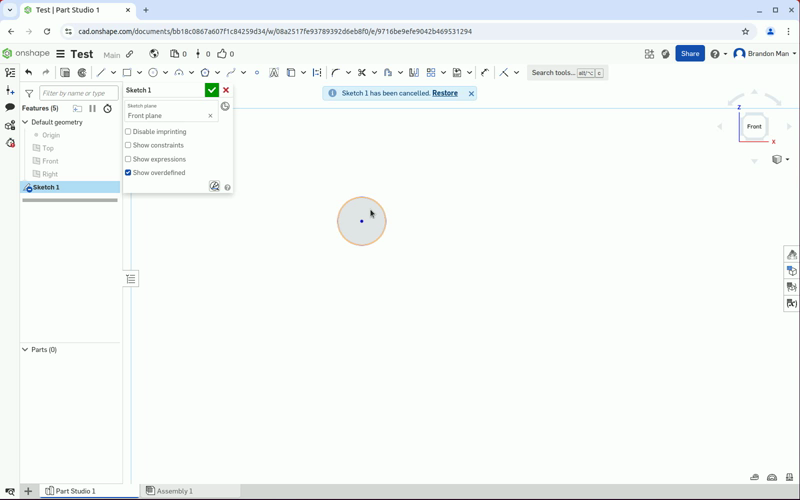
scroll(6)
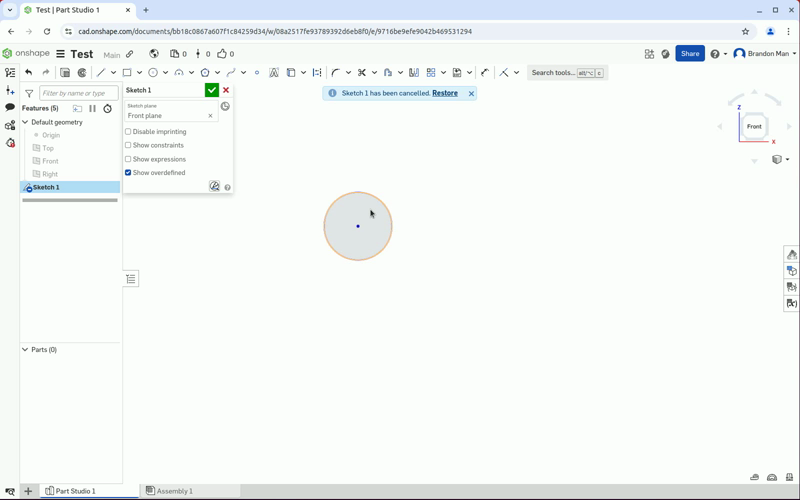
scroll(6)
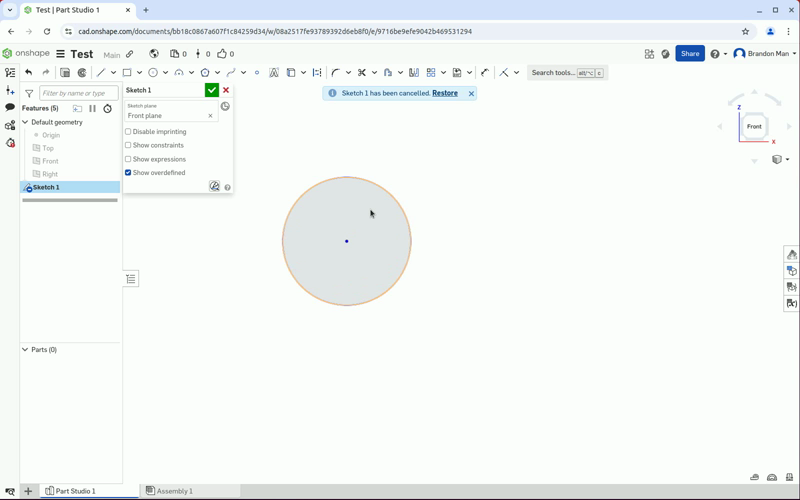
scroll(6)
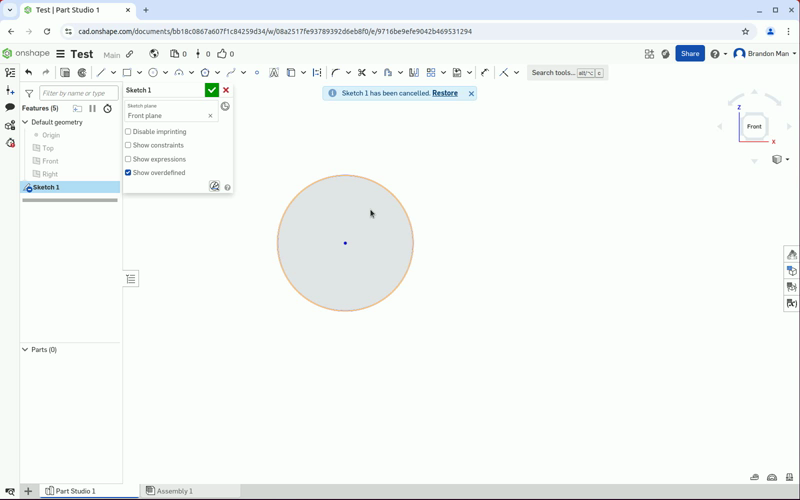
scroll(6)
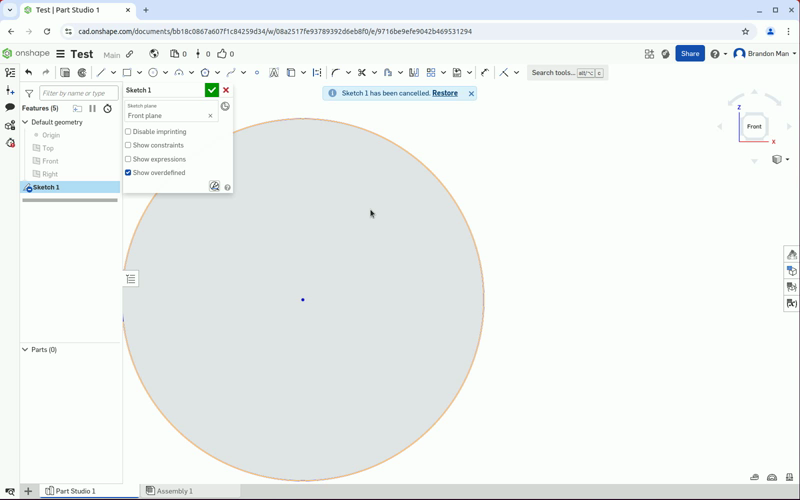
click(370, 209)
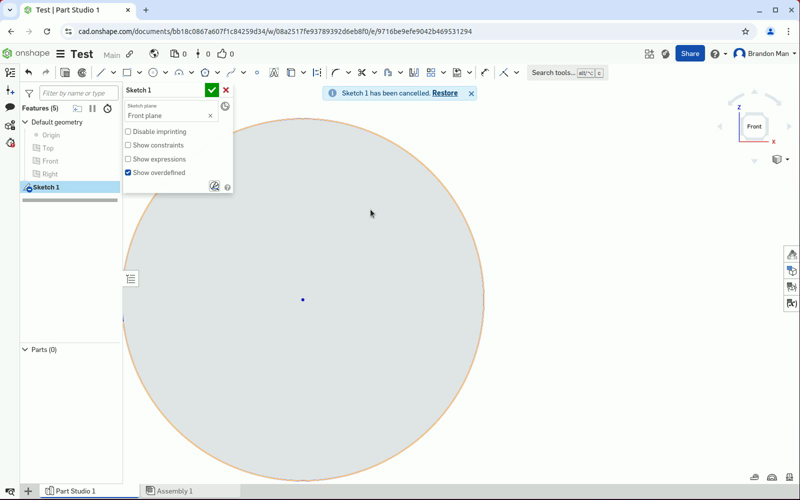
scroll(-6)
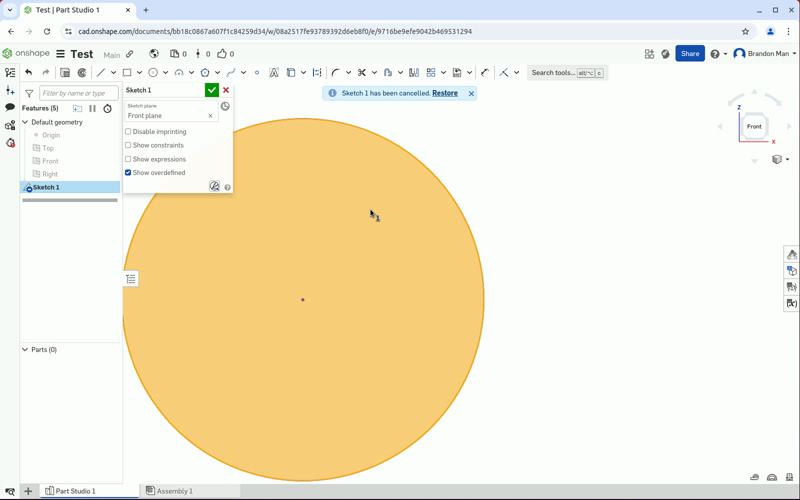
scroll(-6)
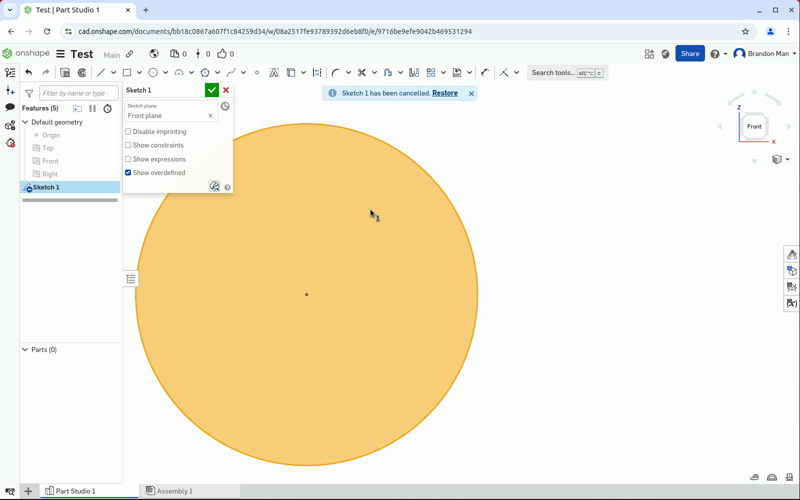
scroll(-6)
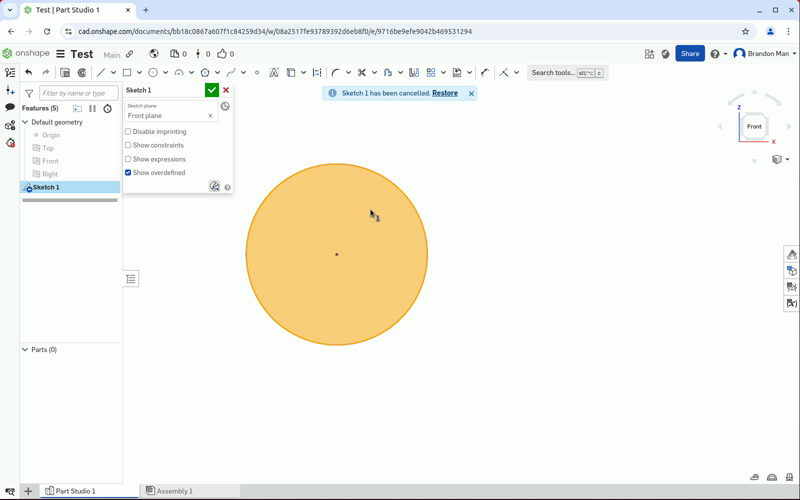
scroll(-6)
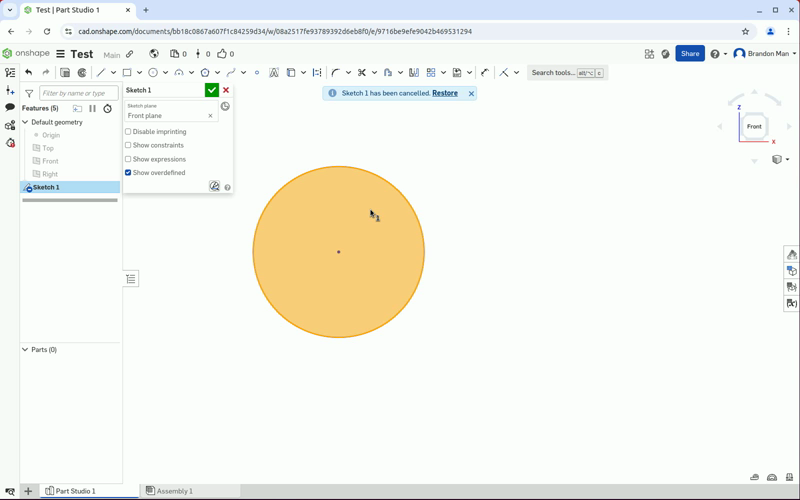
scroll(-6)
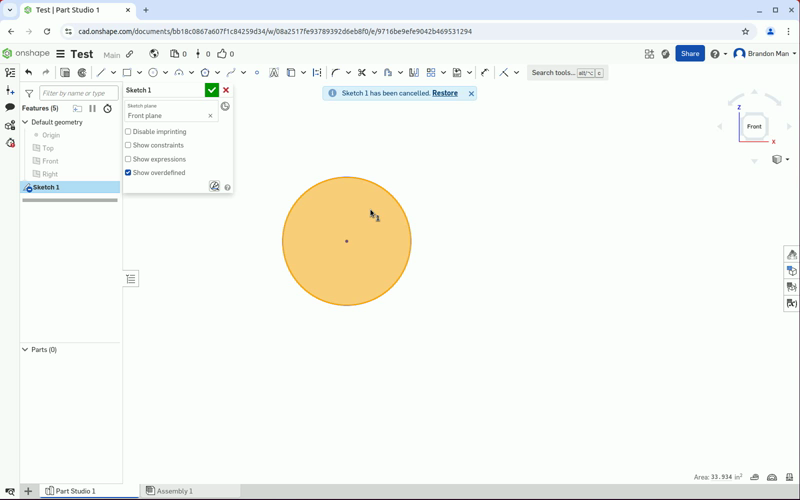
scroll(-6)
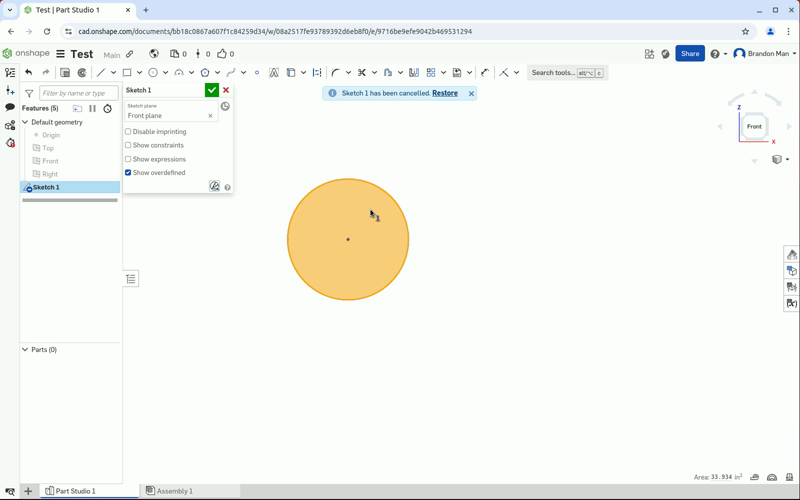
scroll(-6)
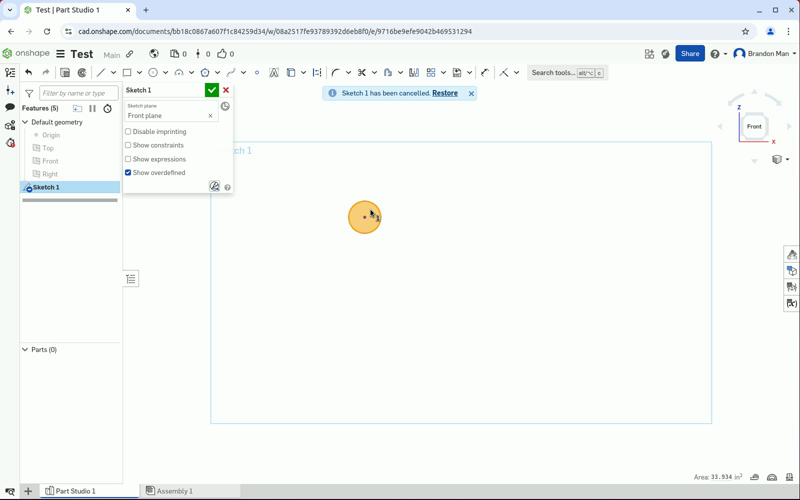
mouse_move(73, 352)
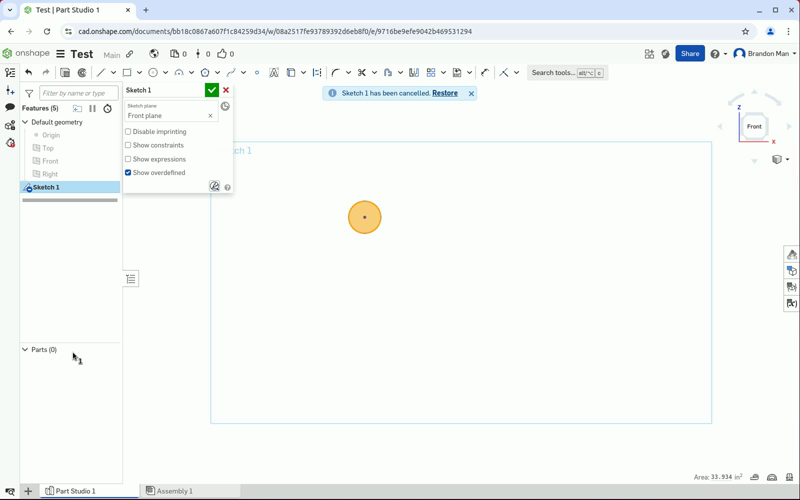
key(shift+y)
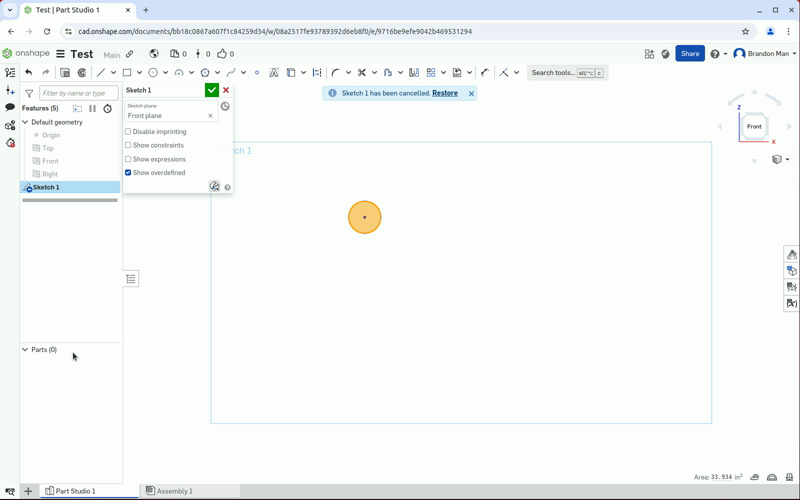
key(shift+e)
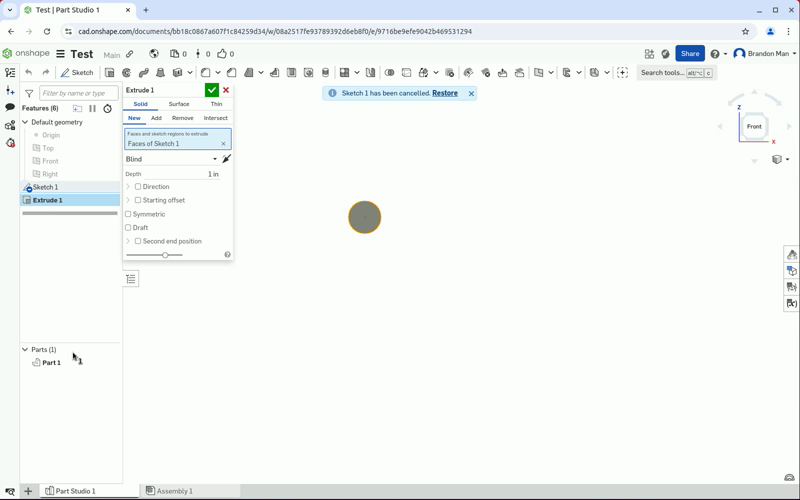
mouse_move(143, 106)
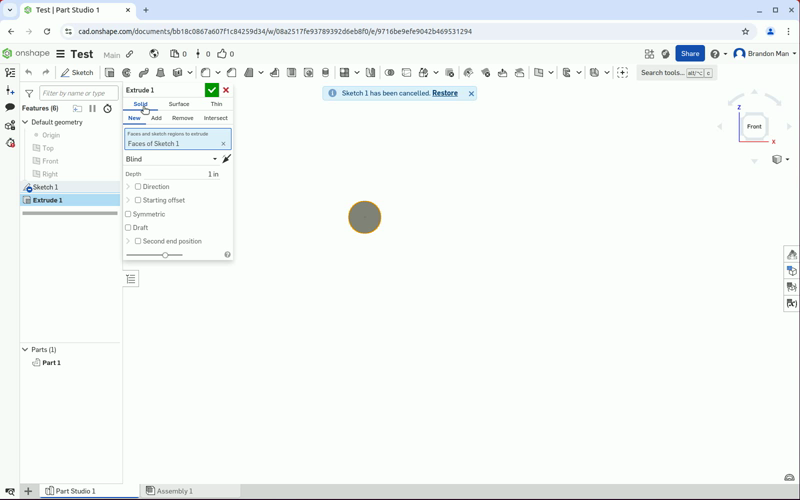
click(143, 106)
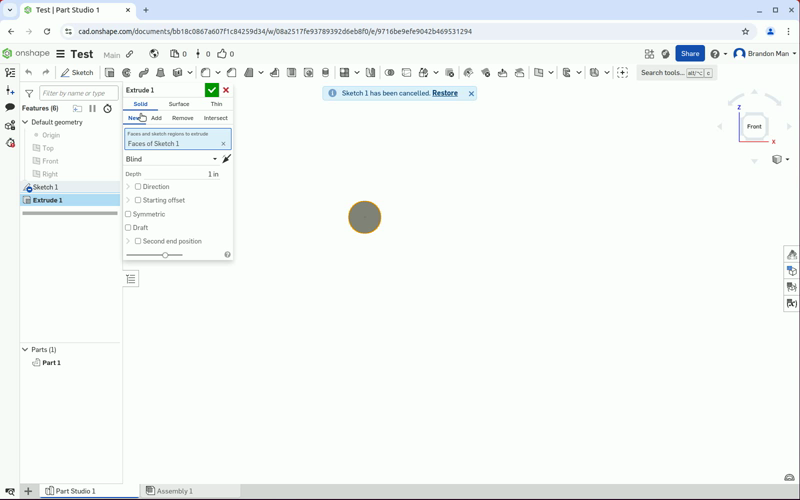
mouse_move(137, 120)
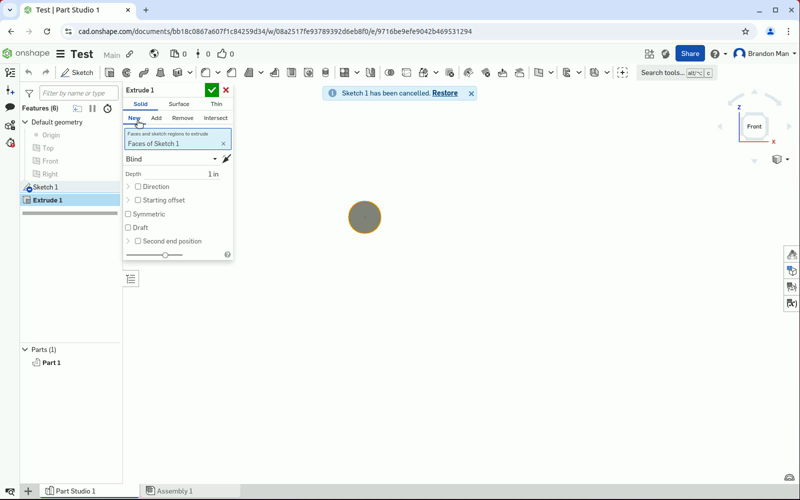
click(137, 120)
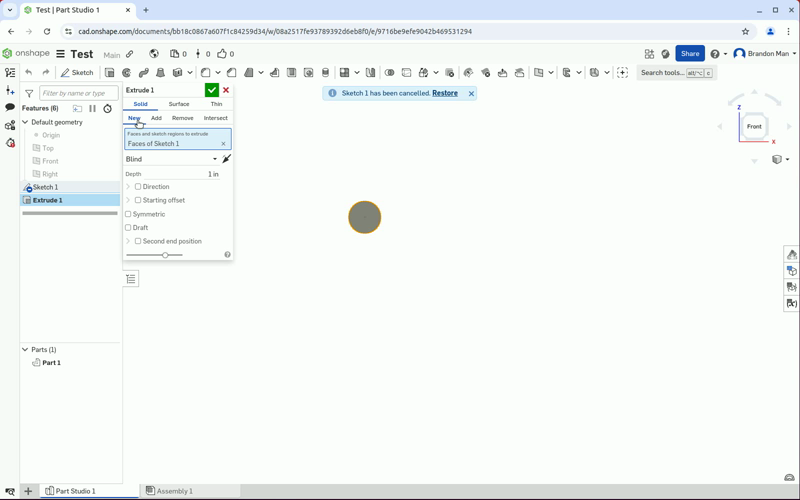
key(tab, 4)
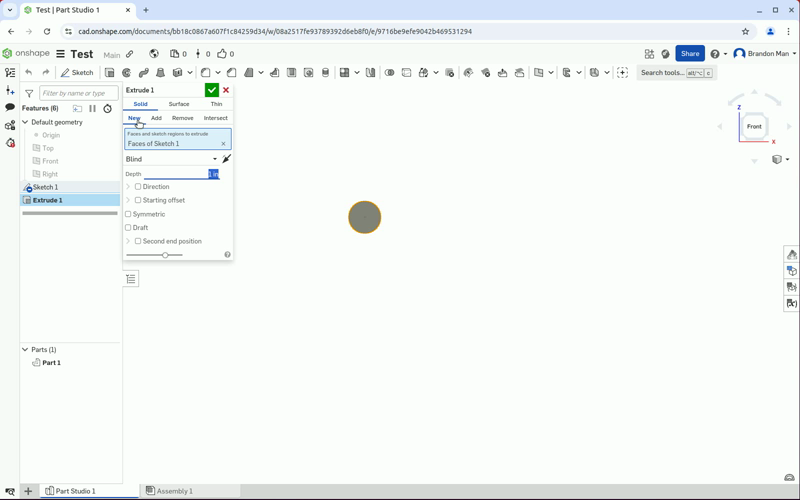
text(9.869)
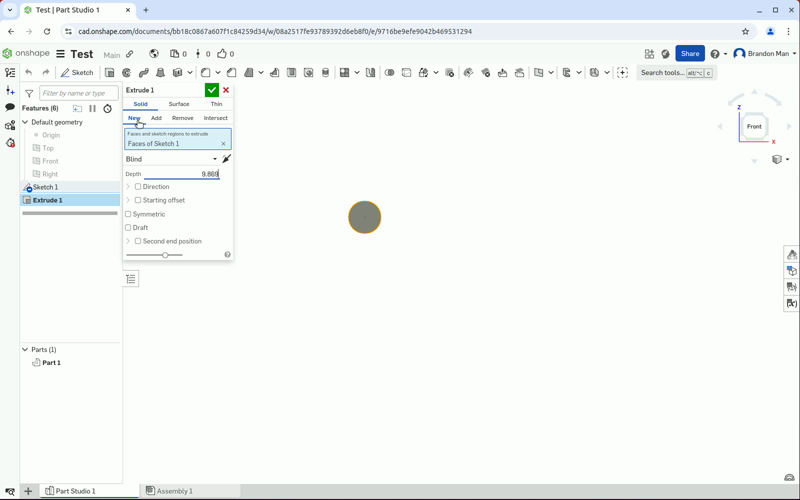
key(enter)
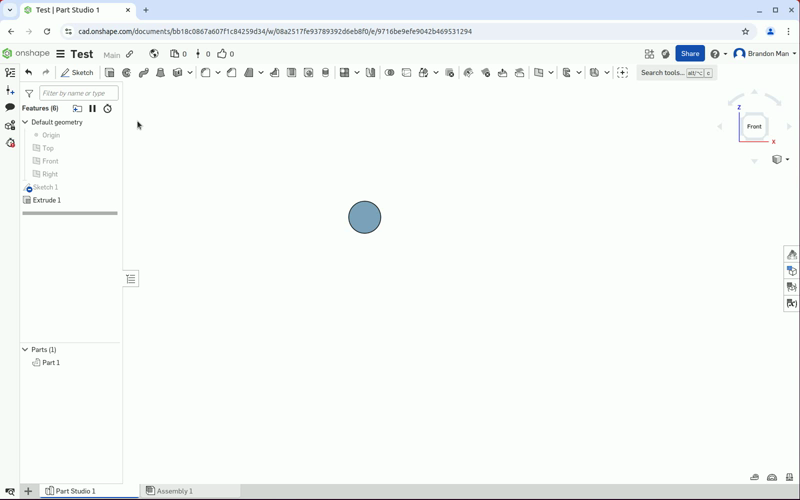
key(shift+h)
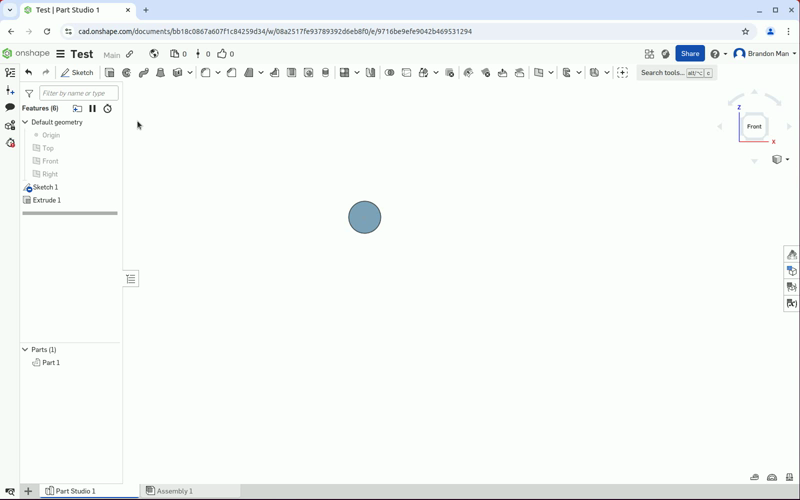
key(shift+h)
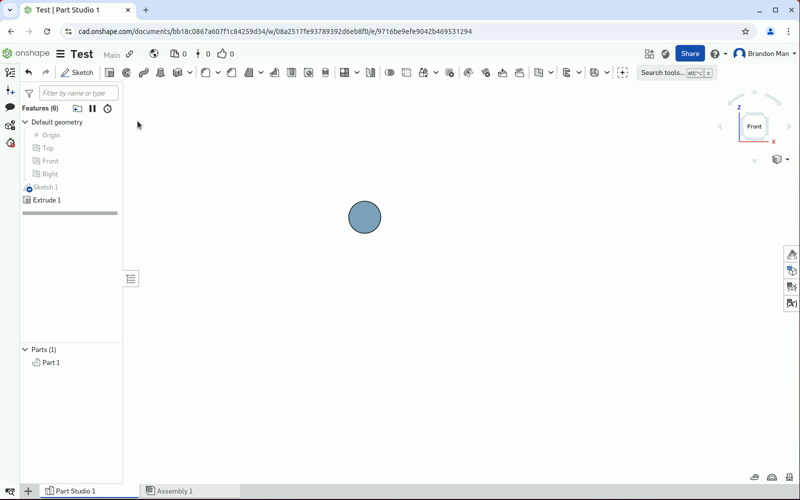
mouse_move(73, 189)
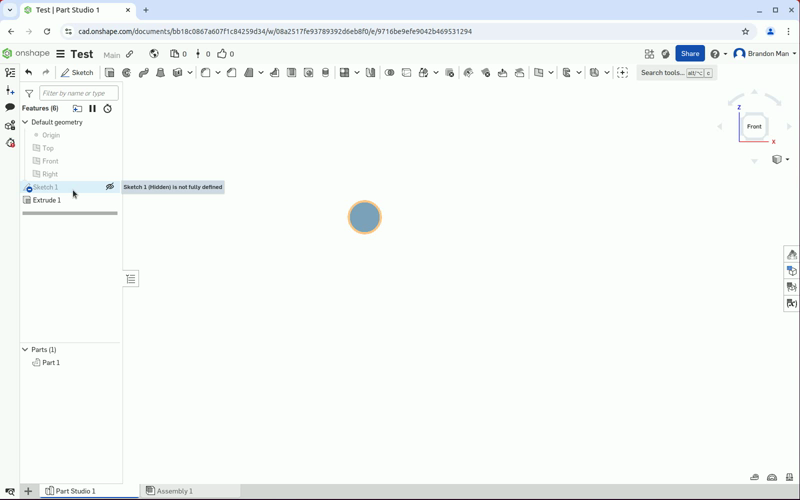
click(73, 189)
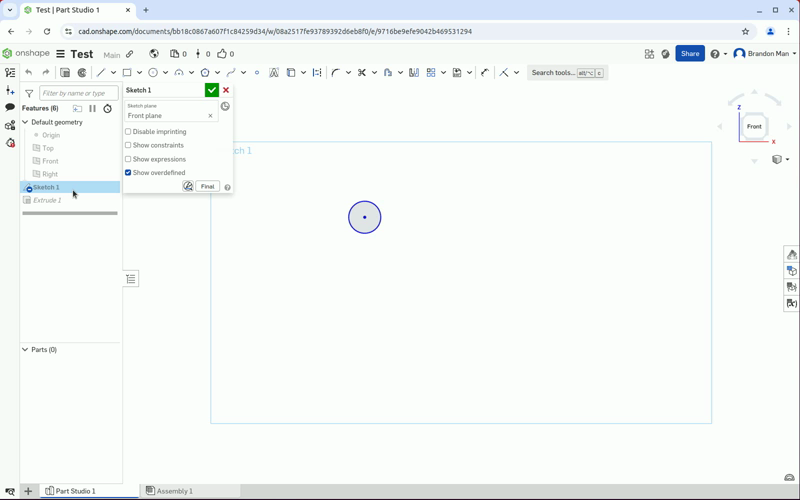
mouse_move(229, 92)
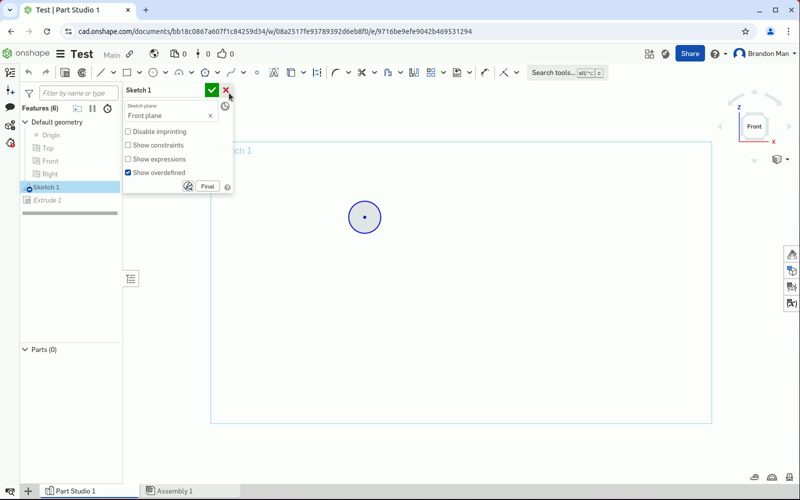
click(229, 92)
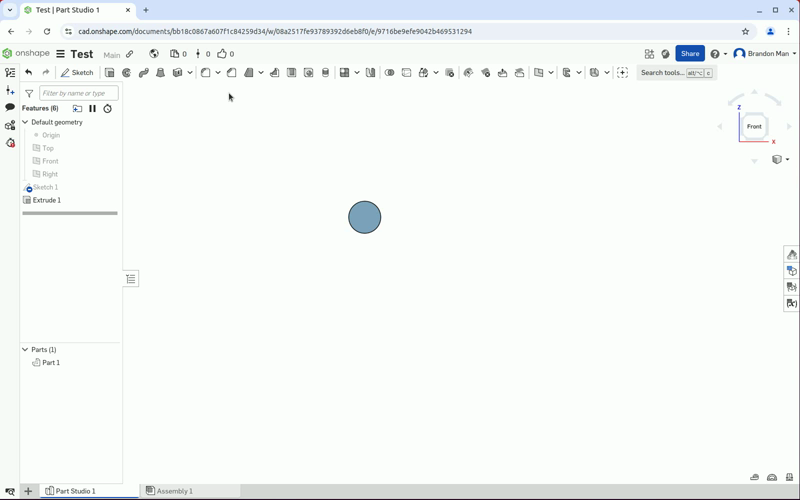
mouse_move(541, 75)
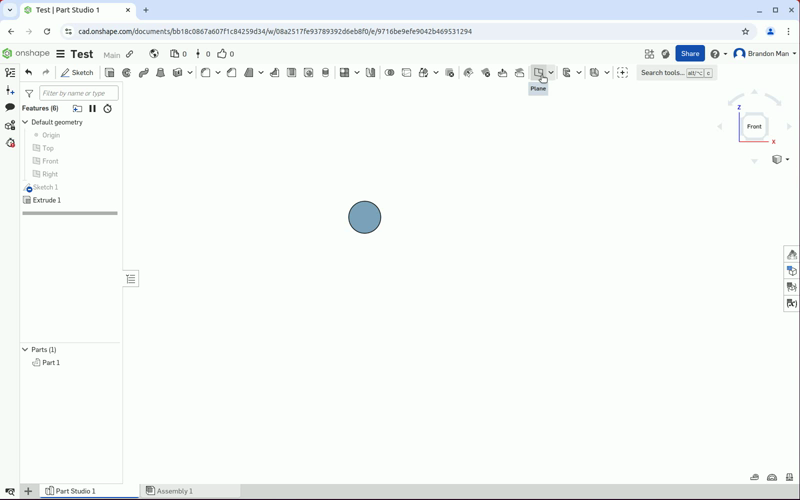
click(541, 75)
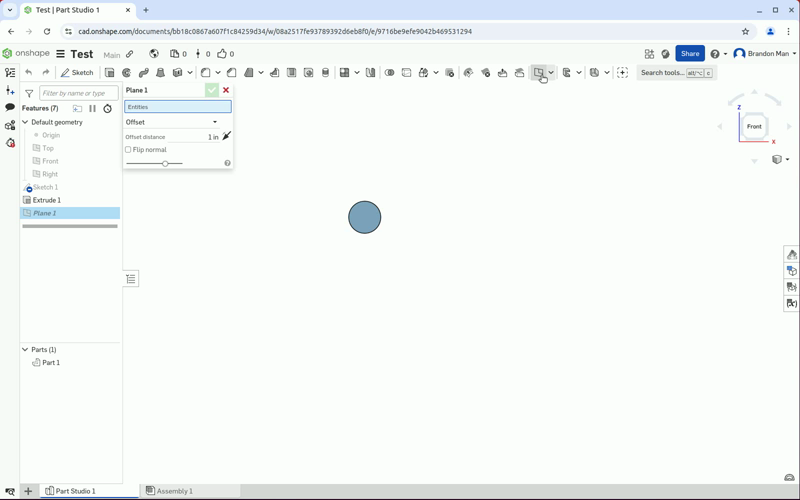
mouse_move(73, 163)
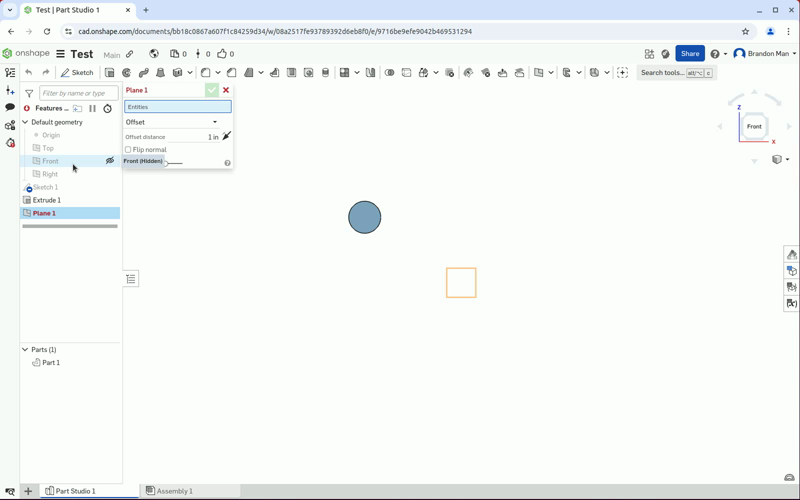
click(73, 163)
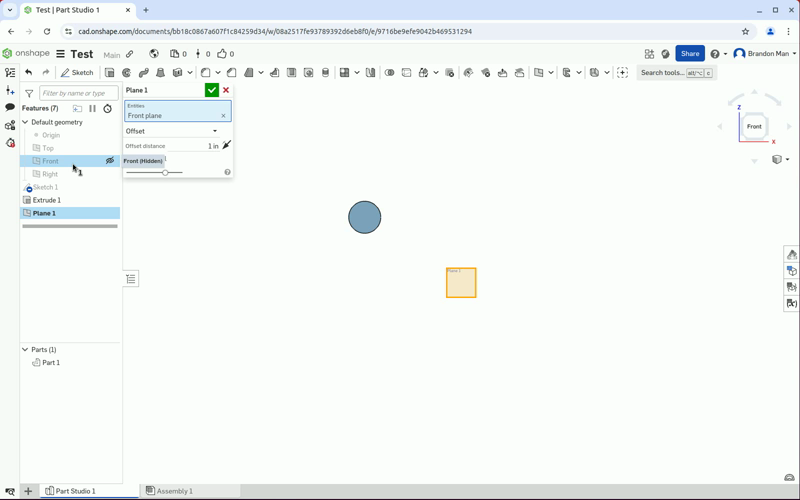
key(tab, 2)
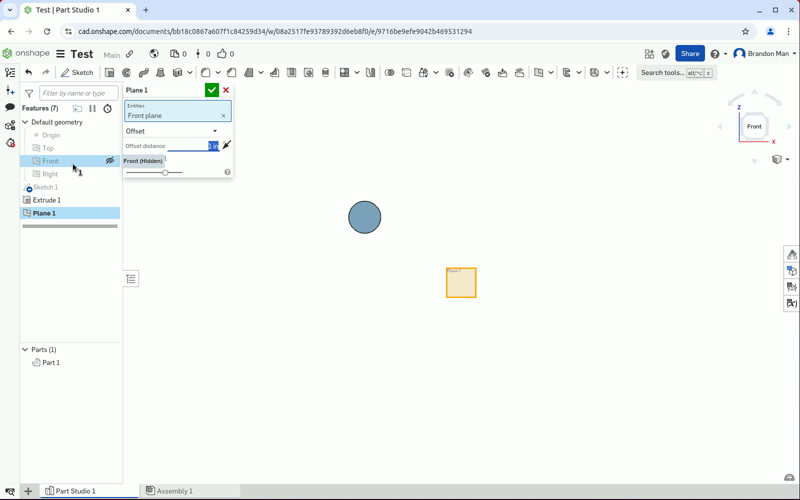
text(9.86)
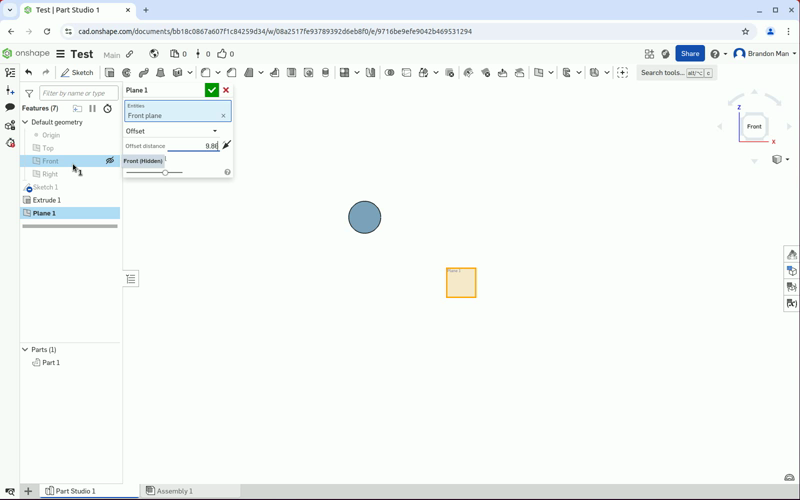
key(enter, 2)
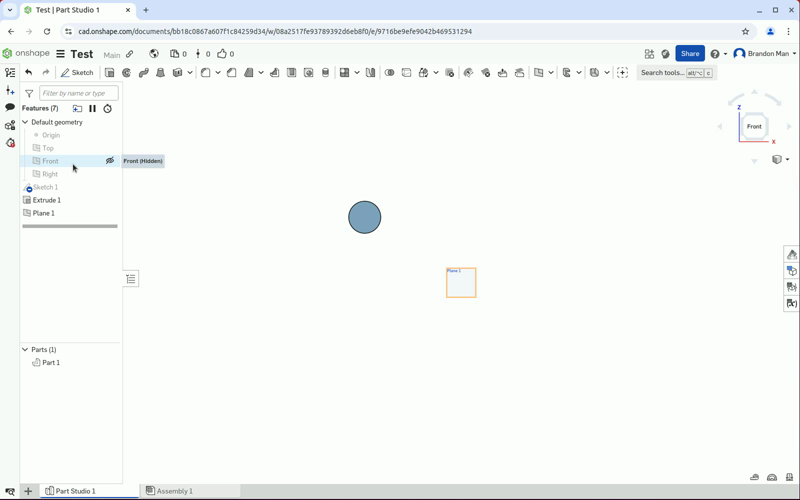
key(shift+s)
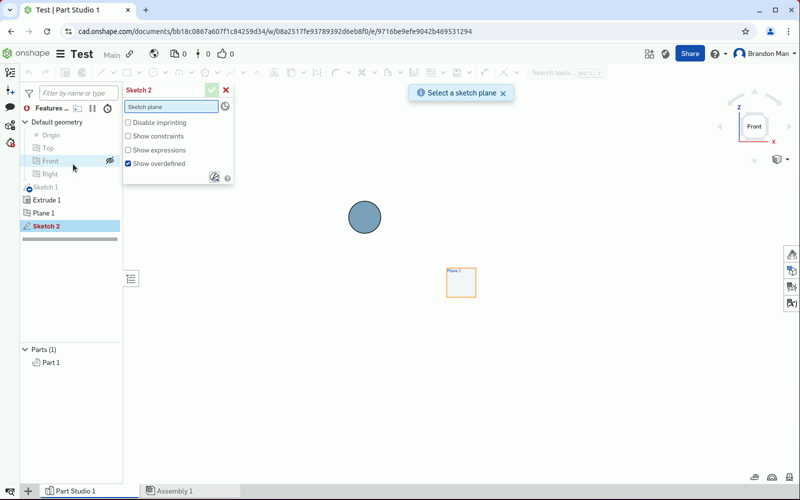
mouse_move(73, 215)
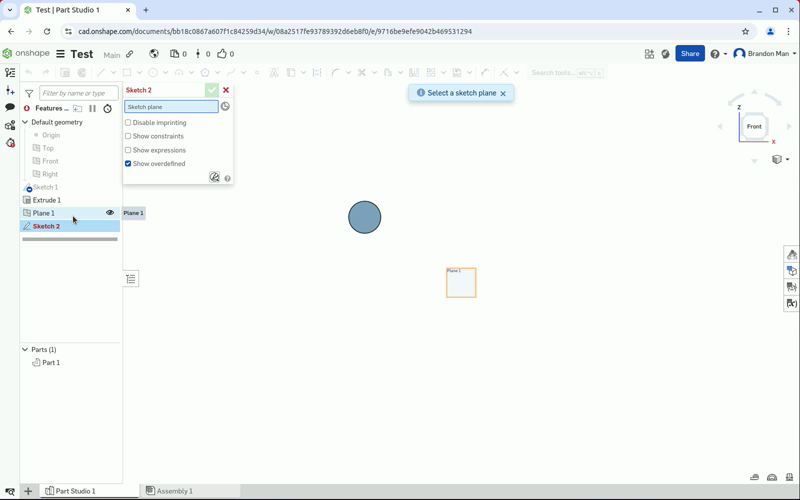
click(73, 215)
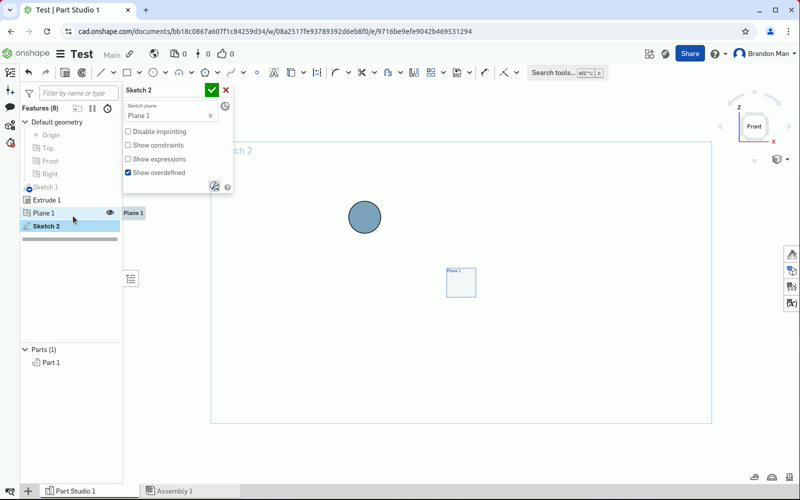
mouse_move(73, 352)
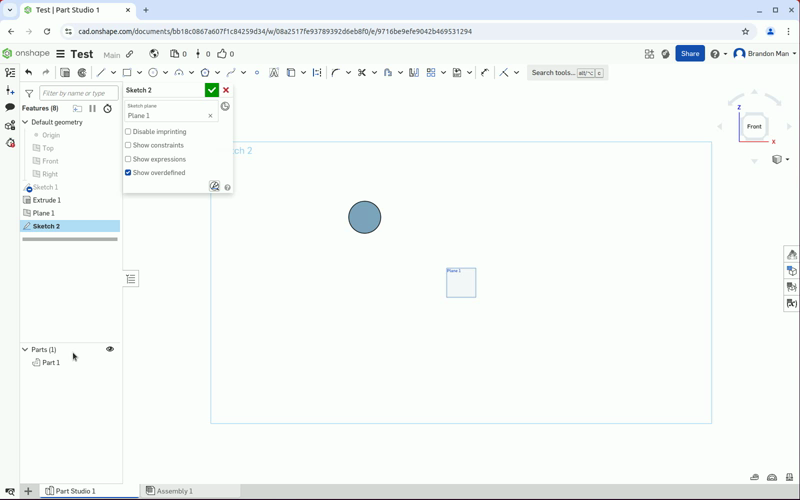
key(y)
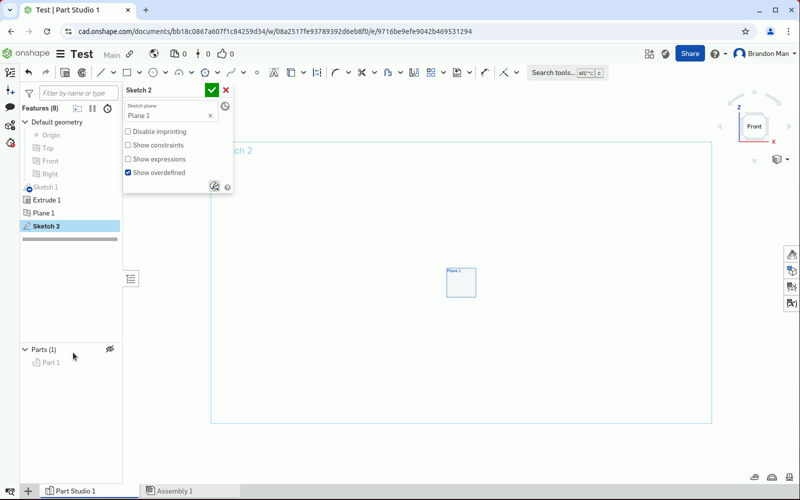
key(c)
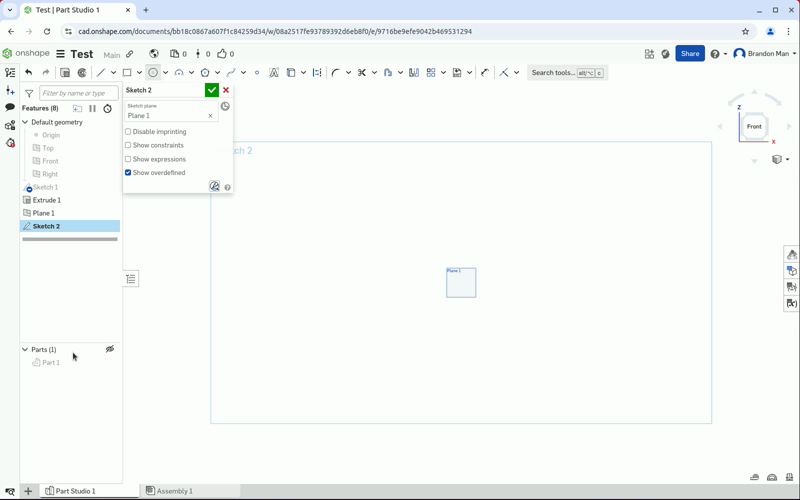
key_down(shift)
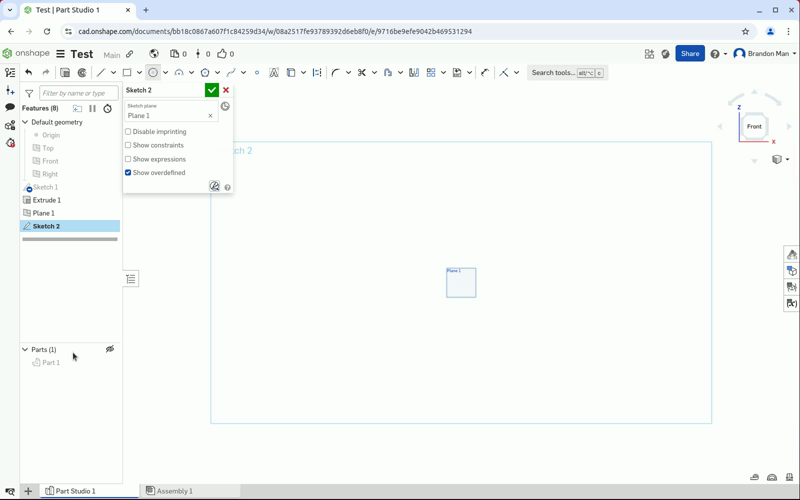
mouse_move(365, 217)
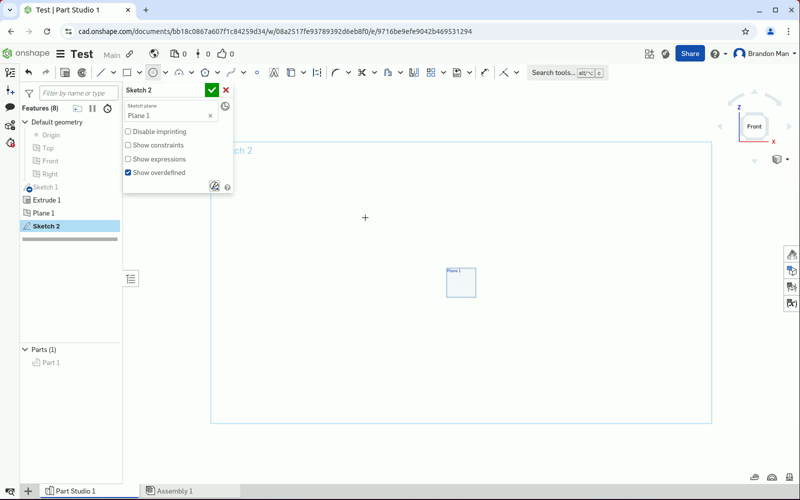
click(365, 217)
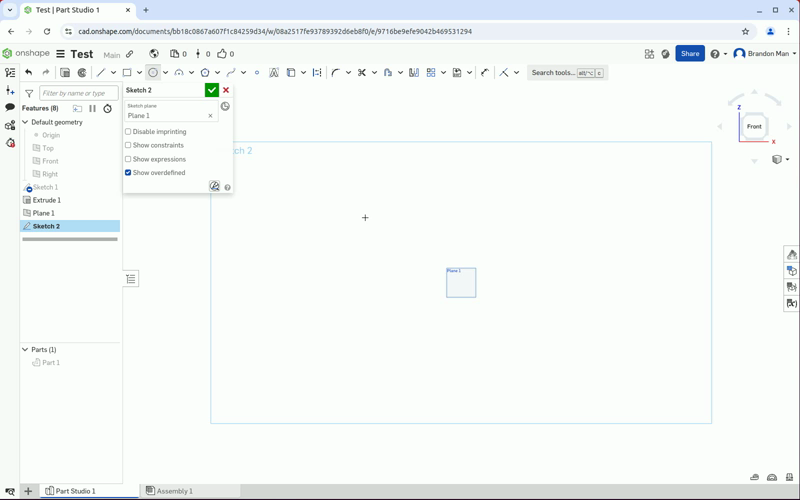
key_up(shift)
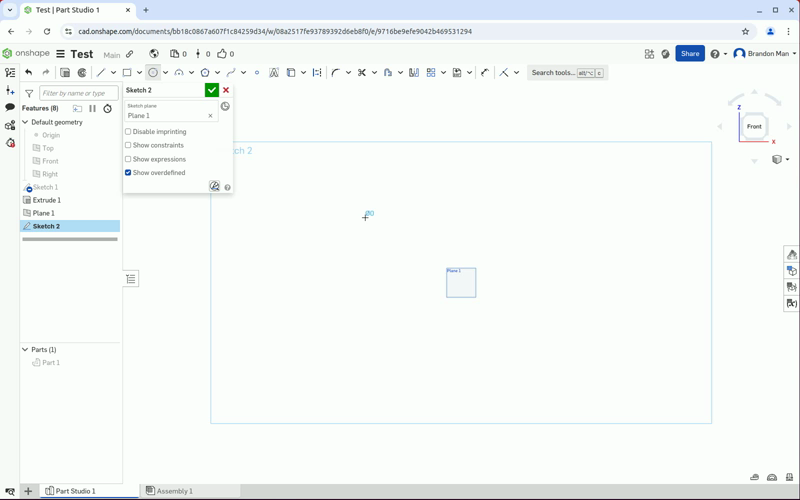
mouse_move(374, 217)
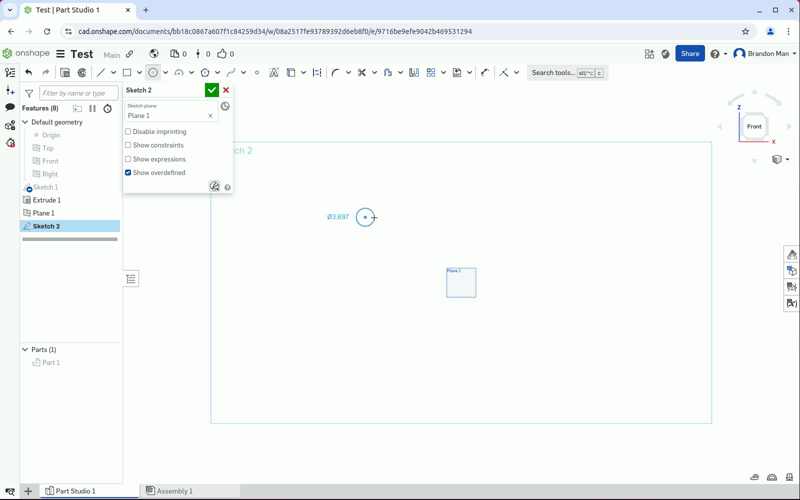
click(374, 217)
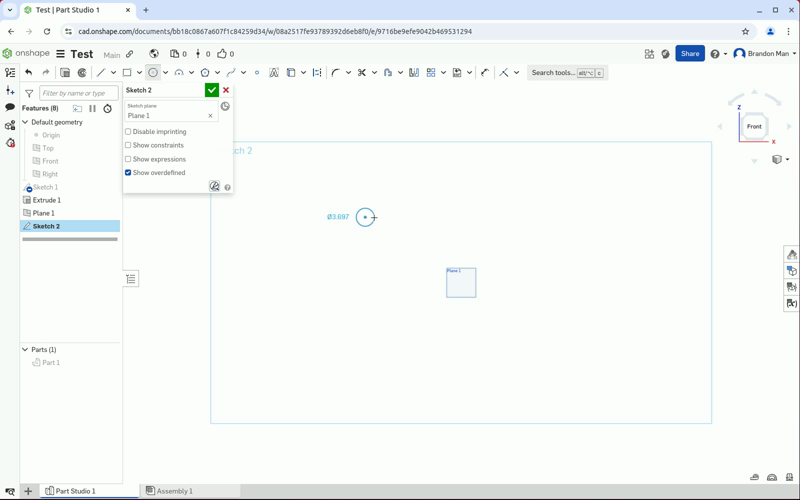
key(esc)
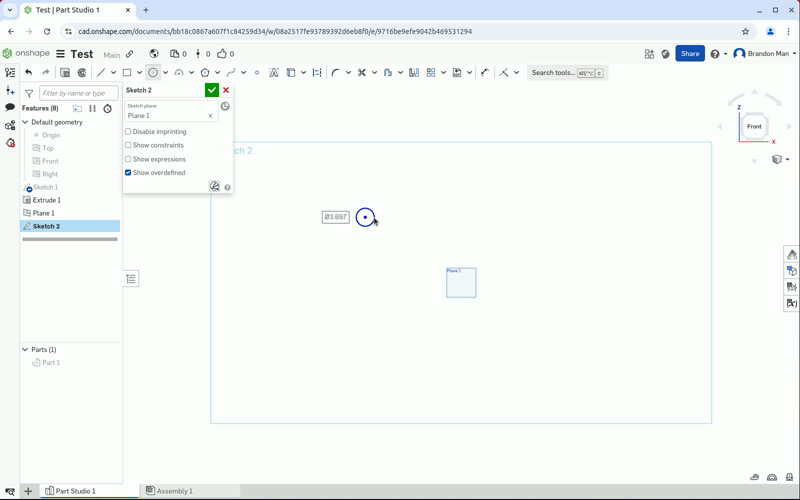
mouse_move(361, 210)
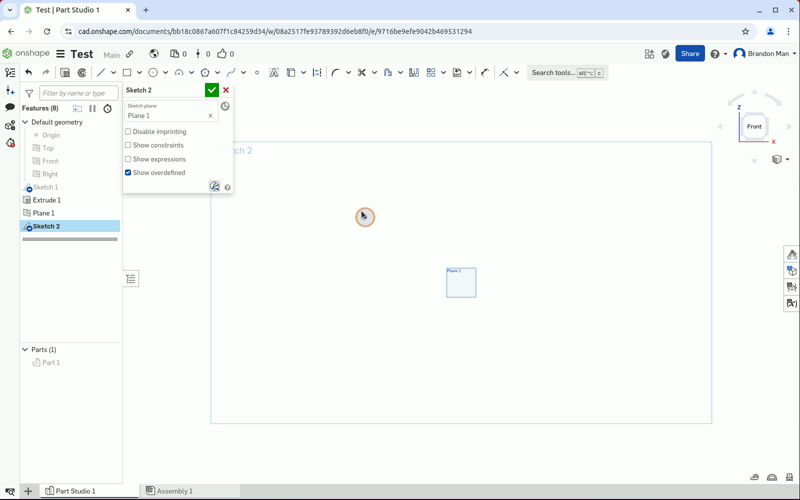
scroll(6)
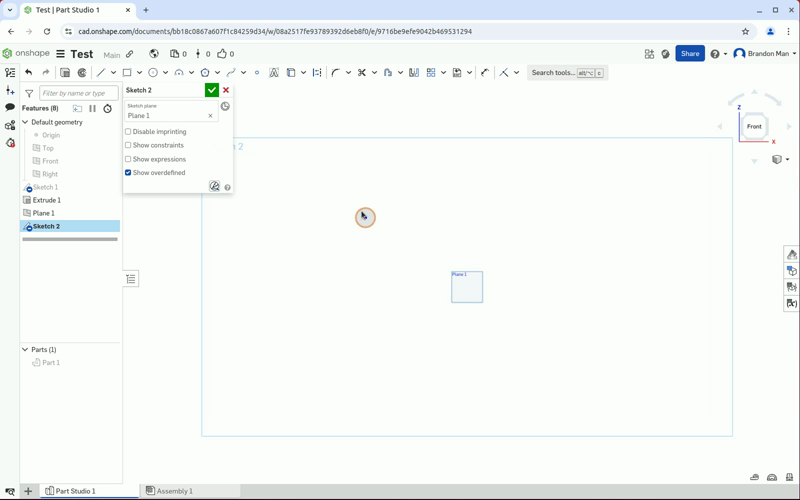
scroll(6)
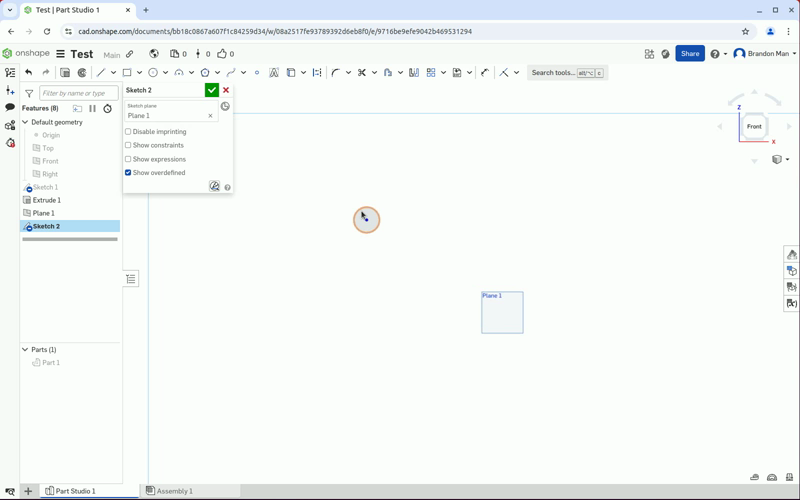
scroll(6)
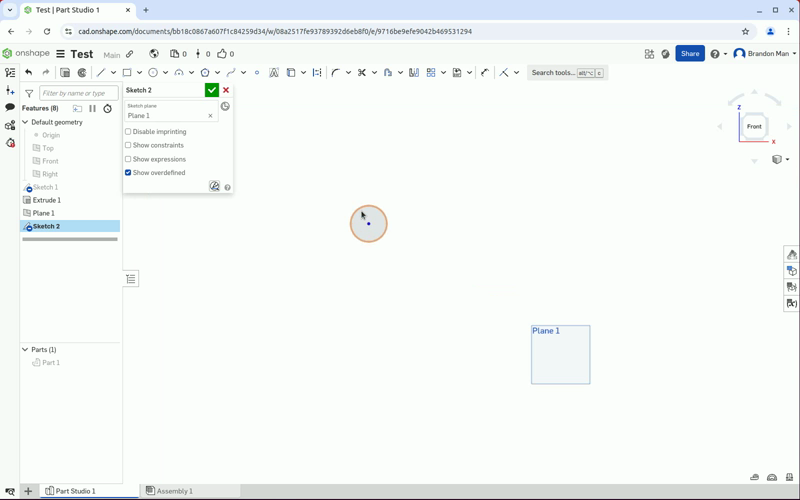
scroll(6)
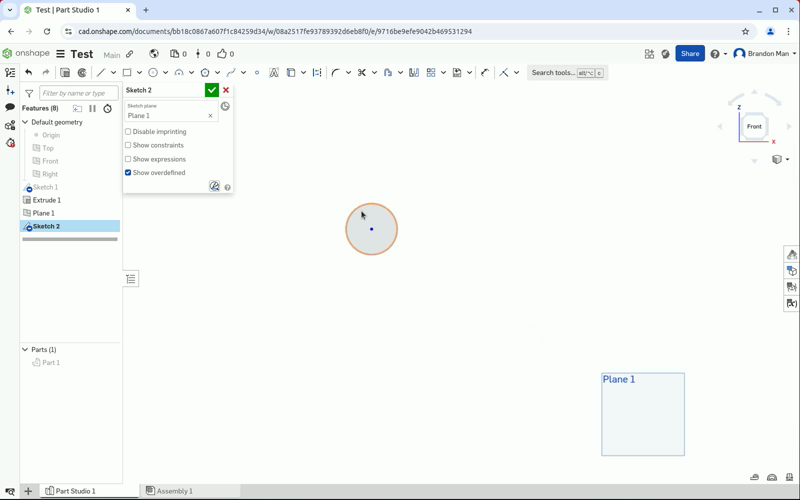
scroll(6)
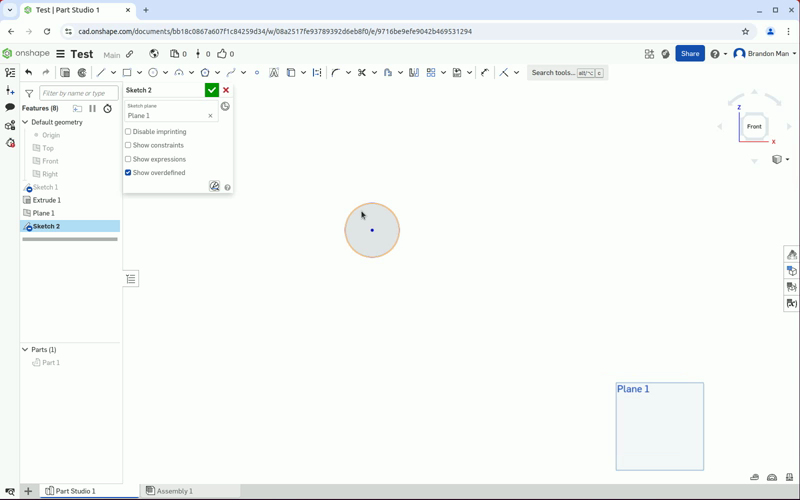
scroll(6)
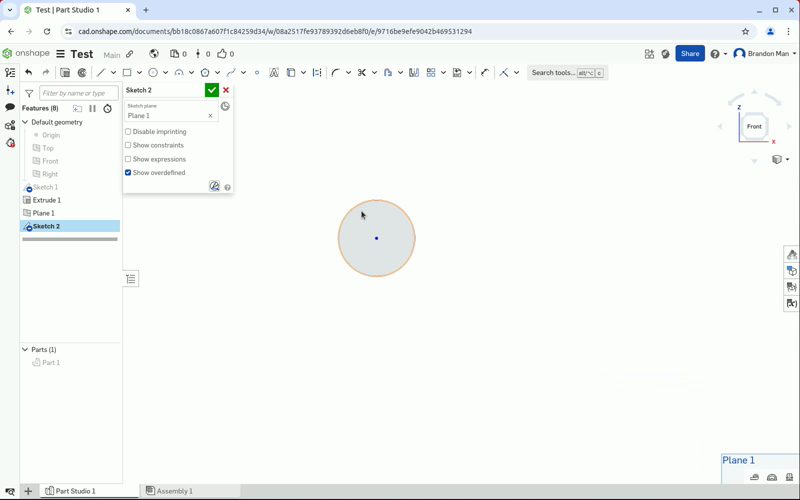
scroll(6)
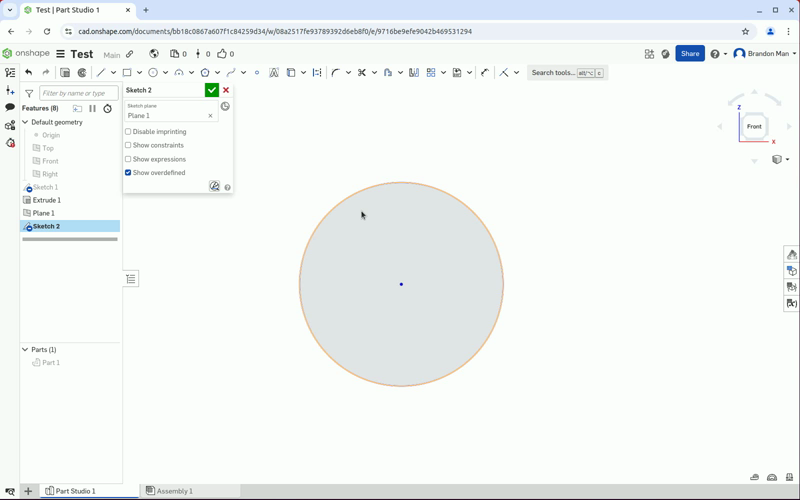
click(361, 210)
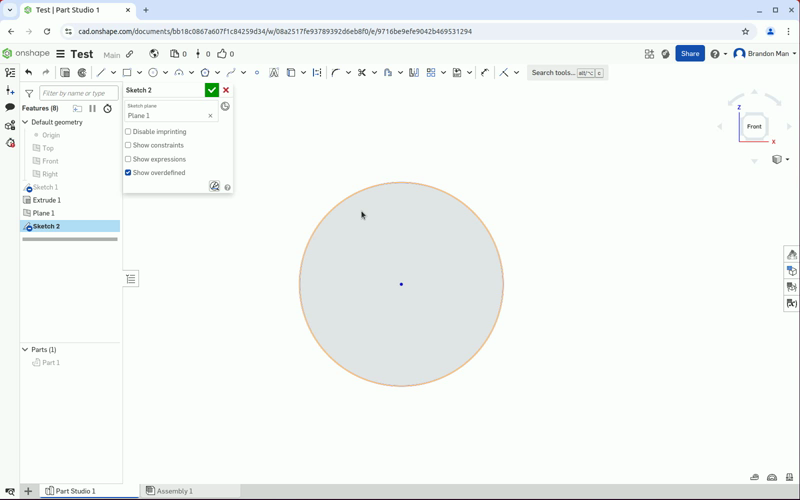
scroll(-6)
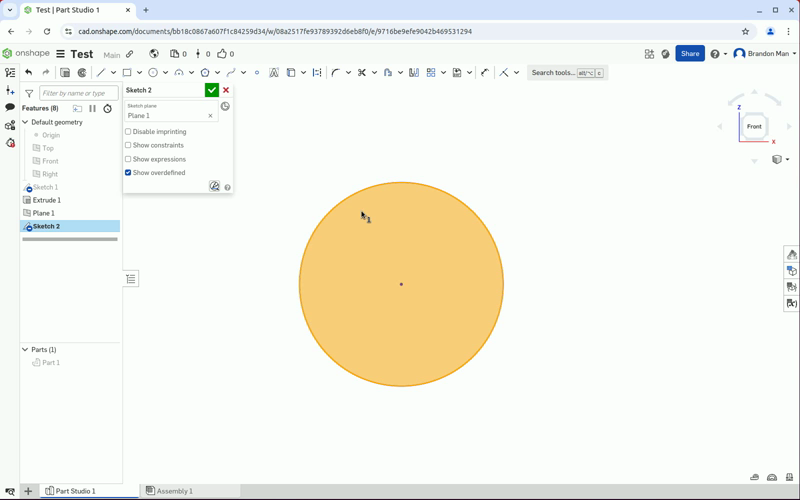
scroll(-6)
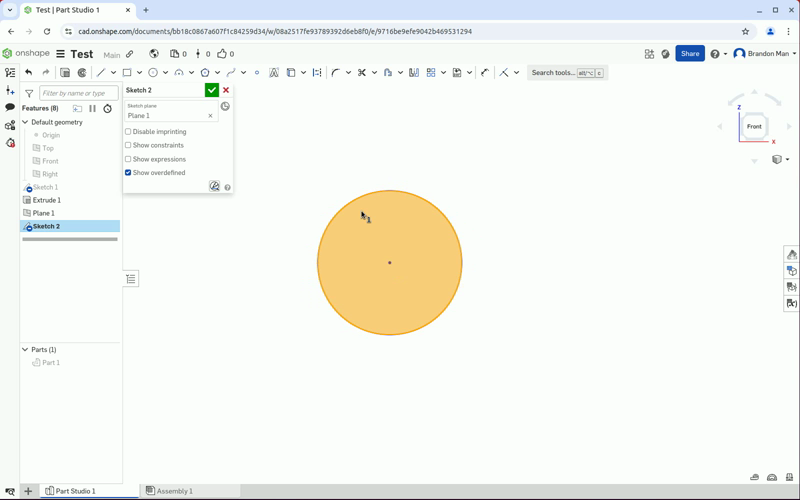
scroll(-6)
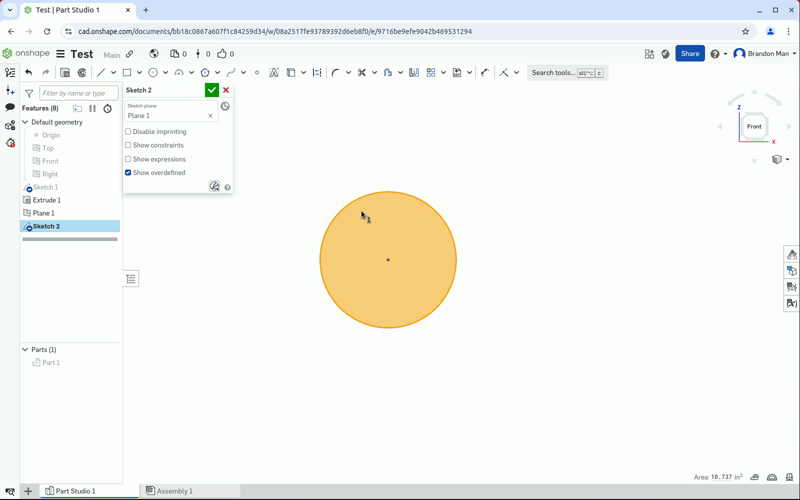
scroll(-6)
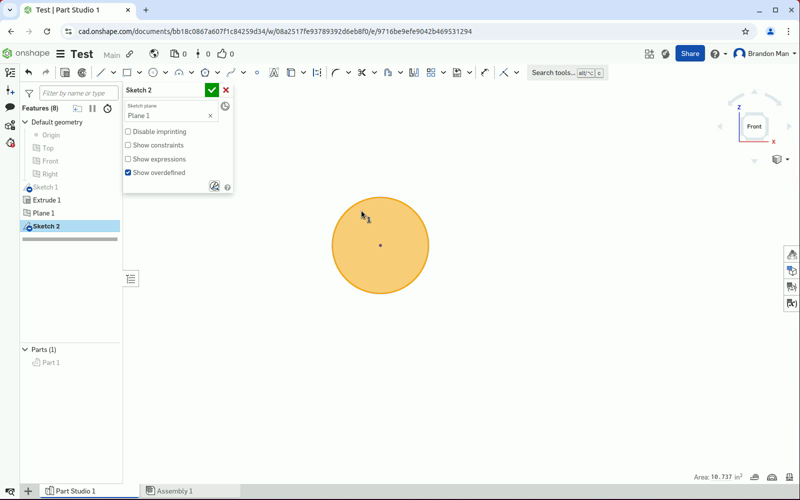
scroll(-6)
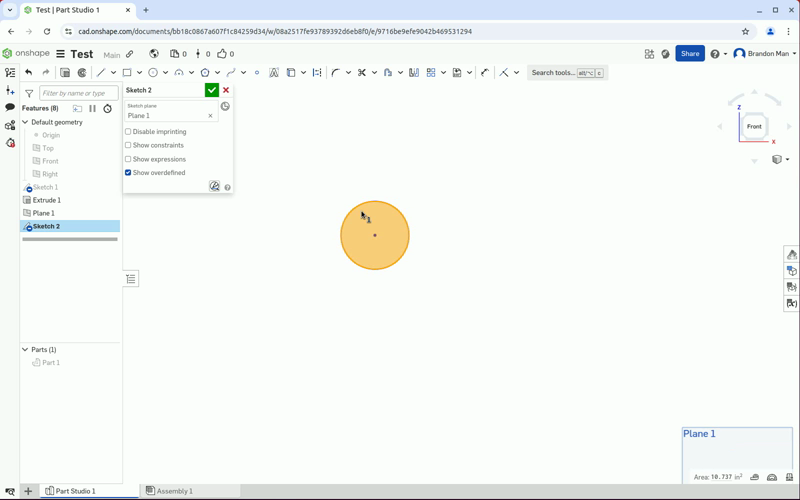
scroll(-6)
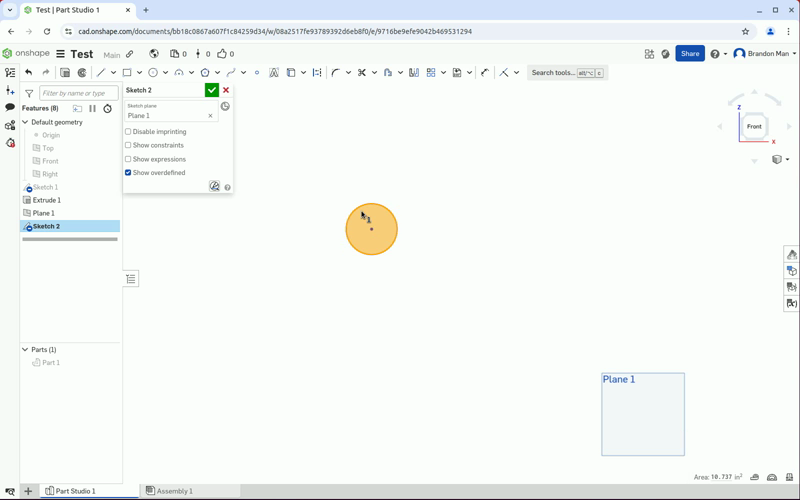
scroll(-6)
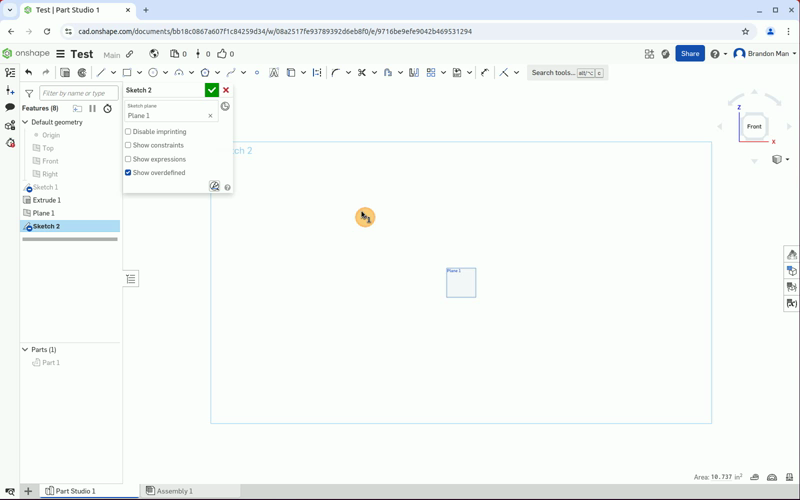
mouse_move(73, 352)
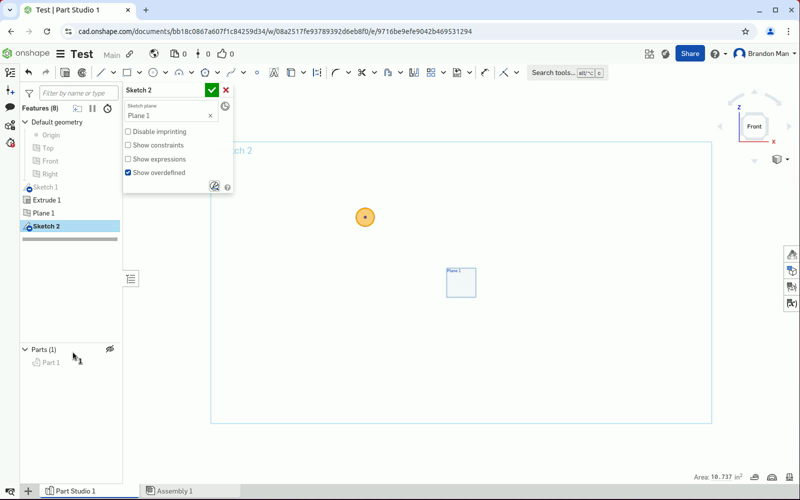
key(shift+y)
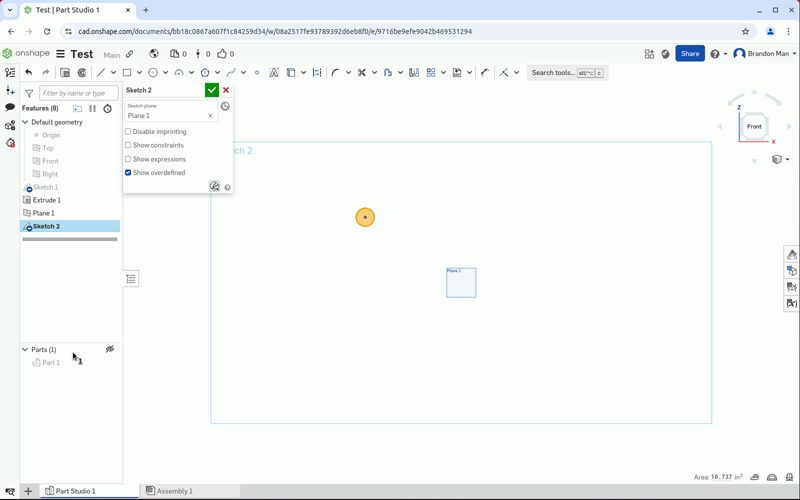
key(shift+e)
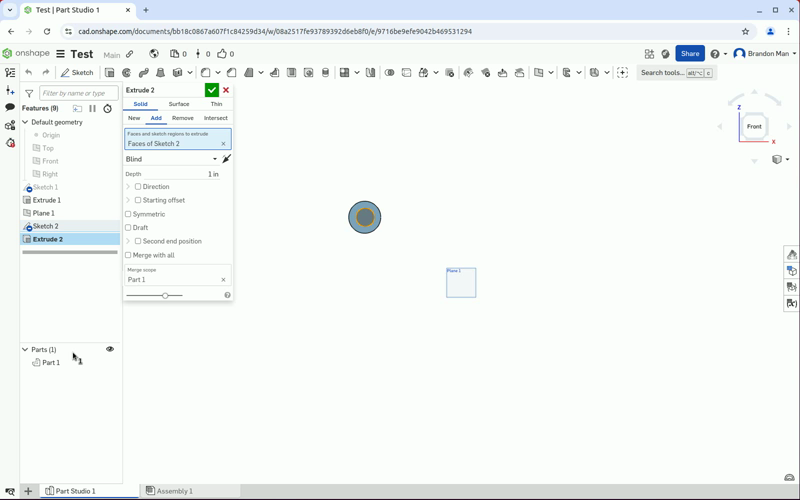
mouse_move(143, 106)
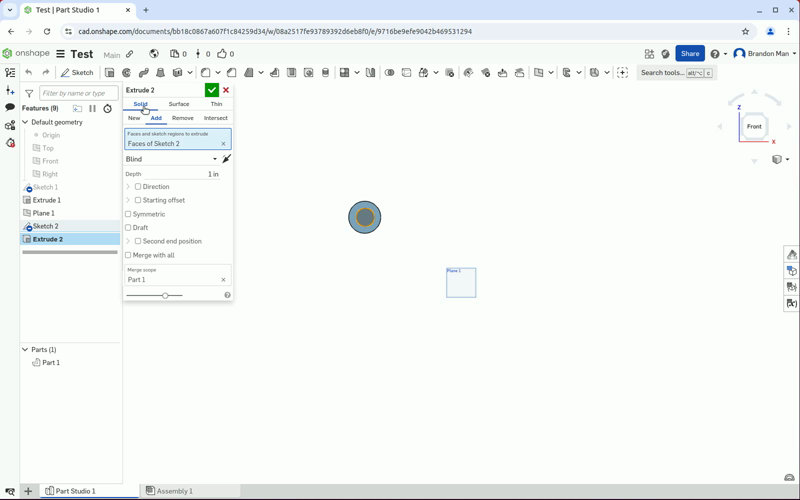
click(143, 106)
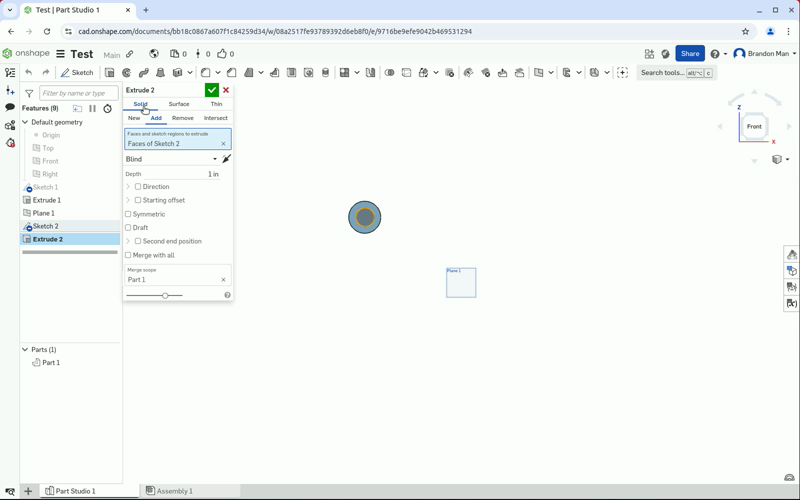
mouse_move(186, 120)
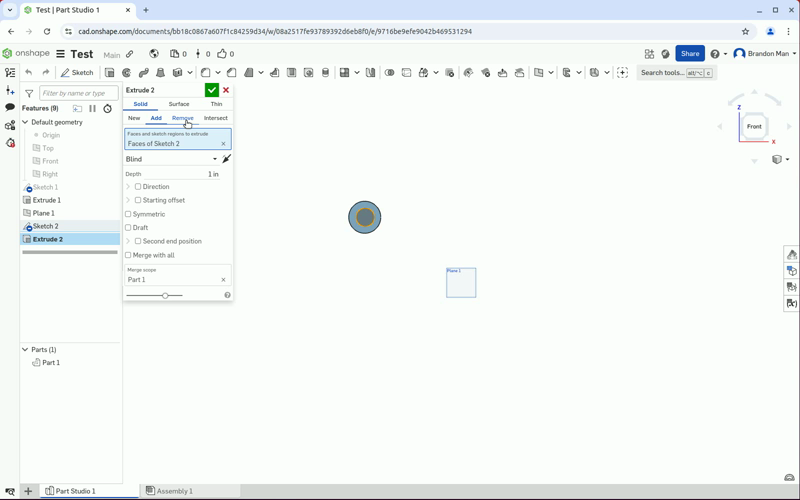
click(186, 120)
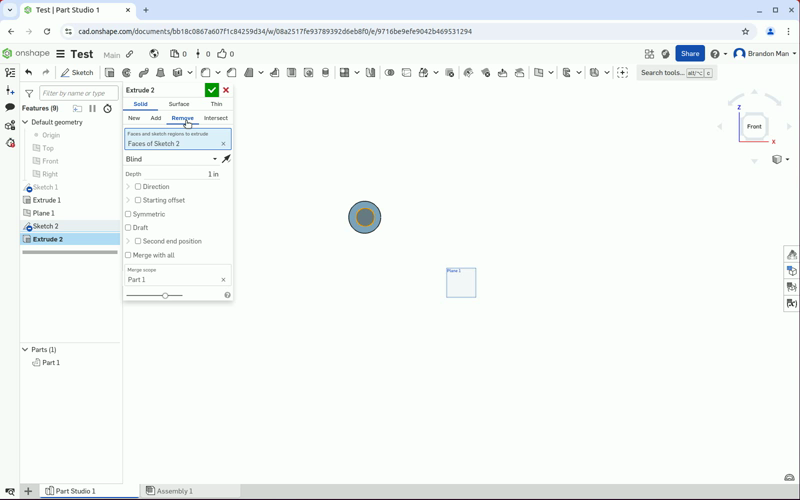
key(tab, 4)
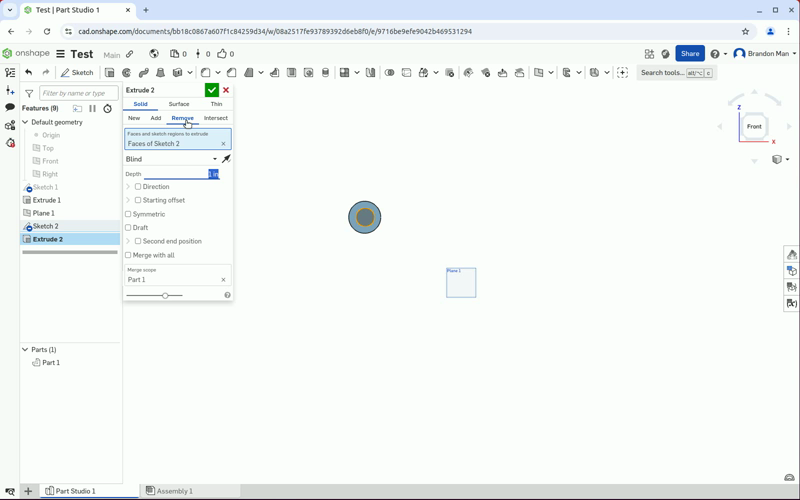
text(9.869)
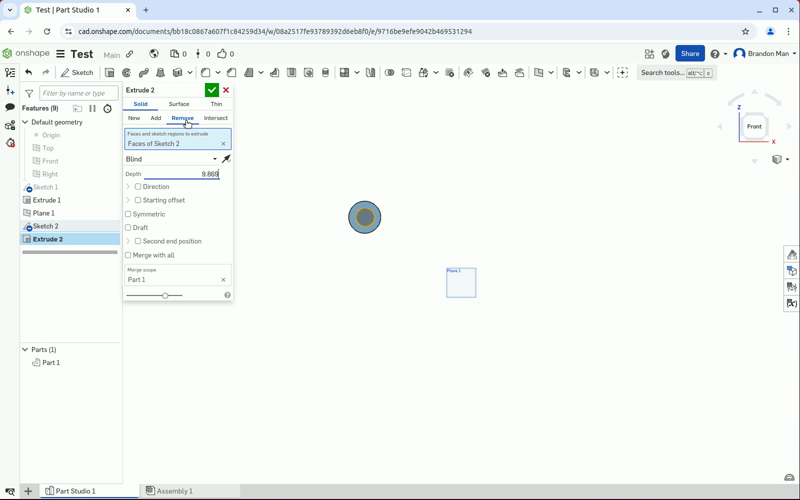
key(tab, 6)
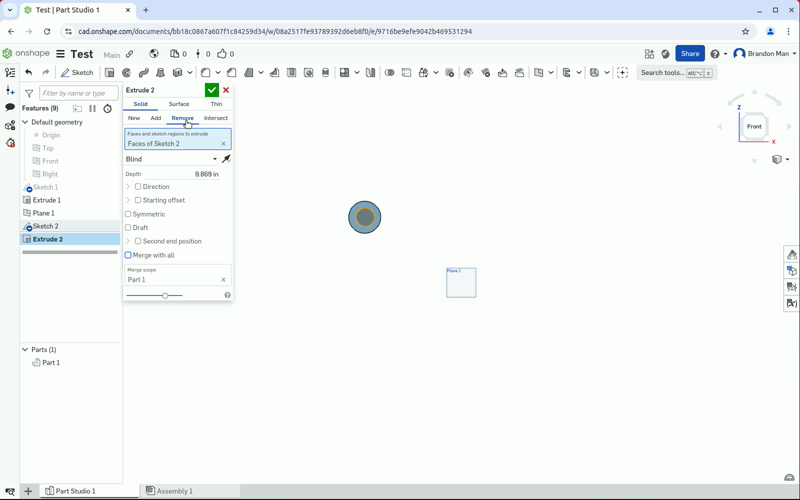
key(space)
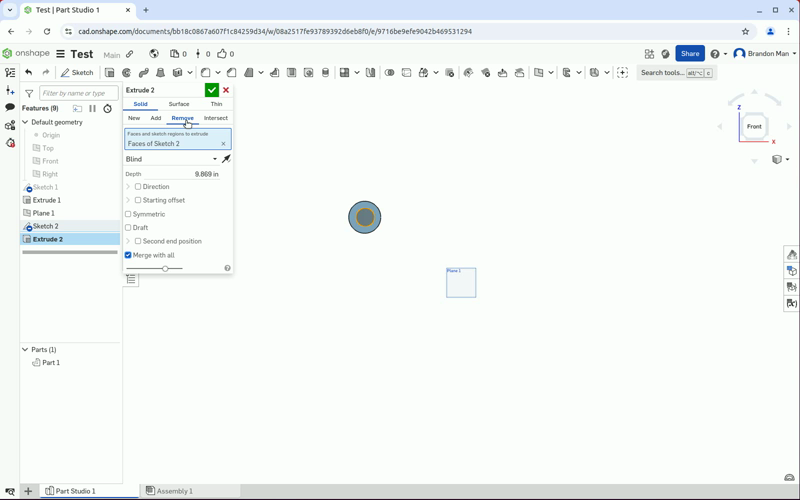
key(enter)
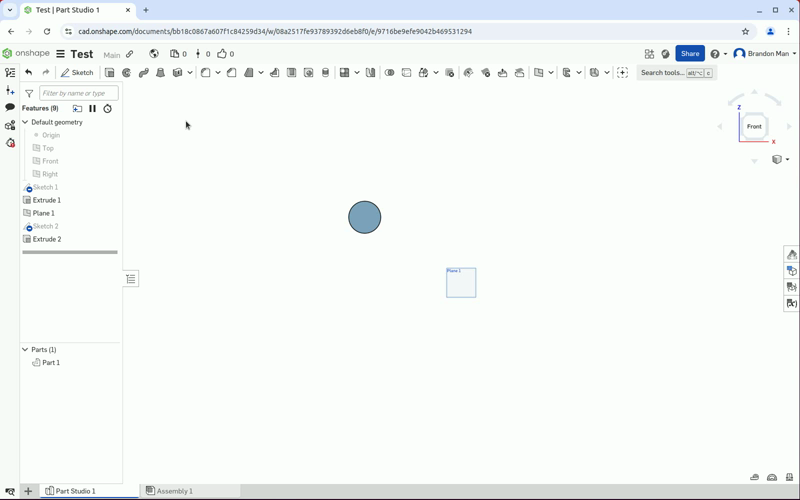
key(shift+h)
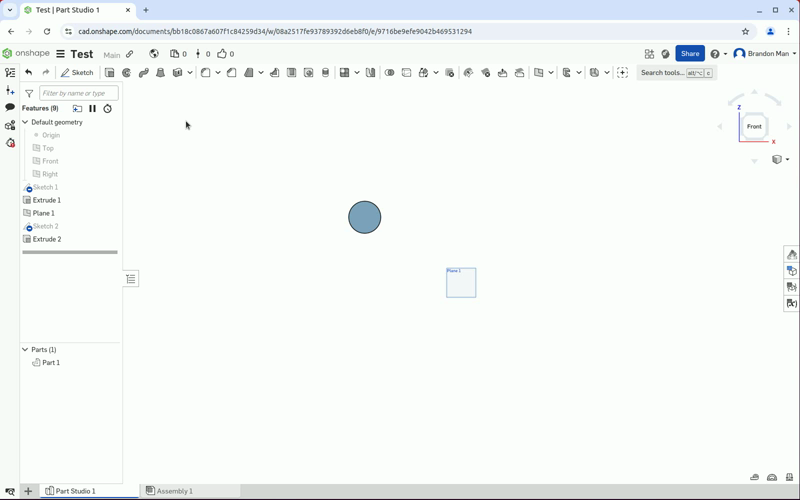
key(shift+h)
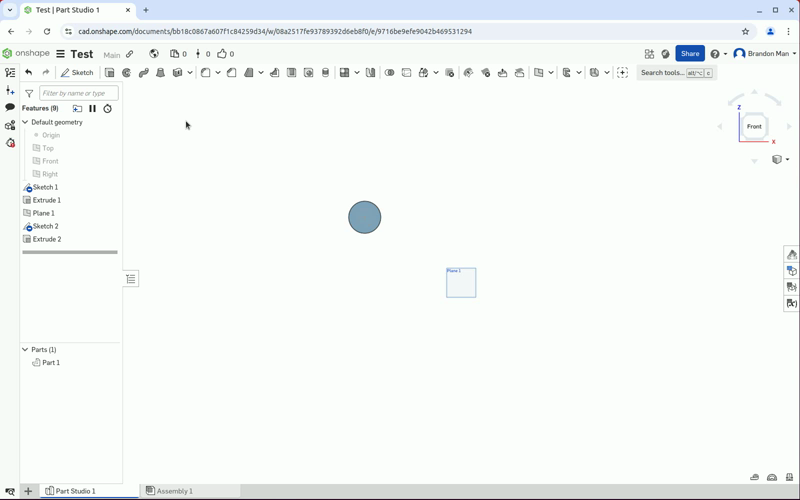
key(shift+7)
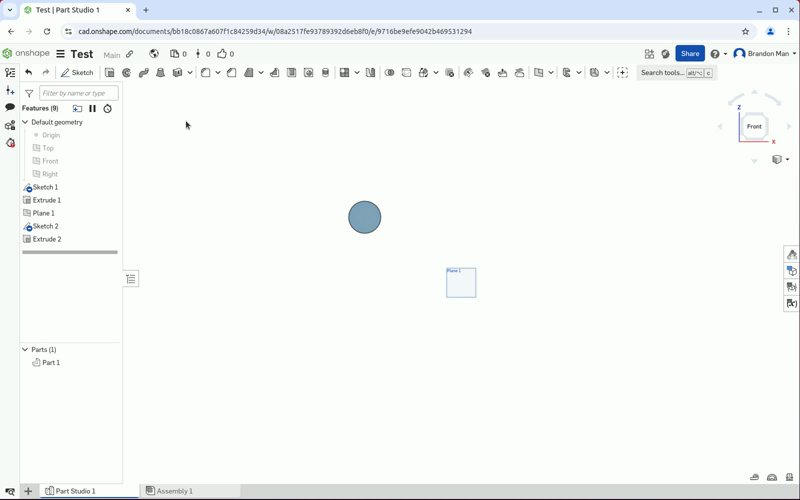
key(left, 2)
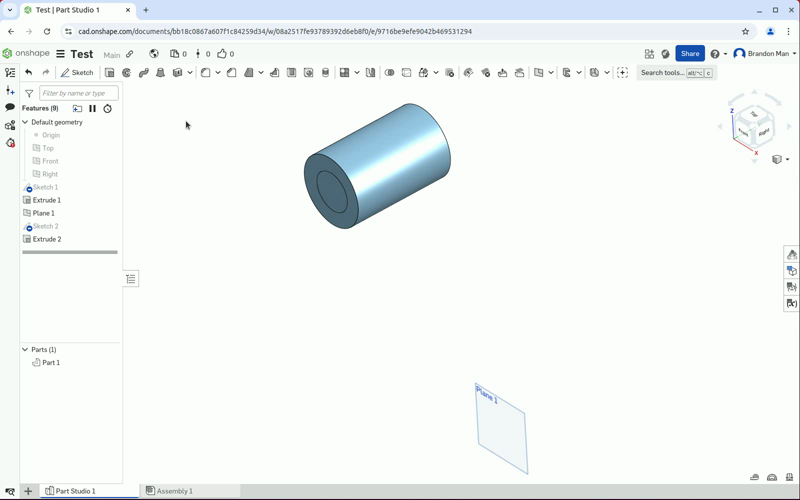
key(down, 2)
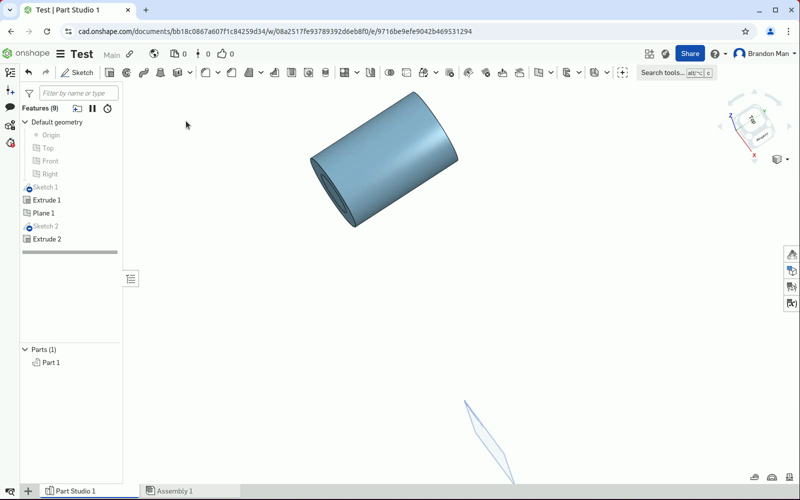
key(up, 2)
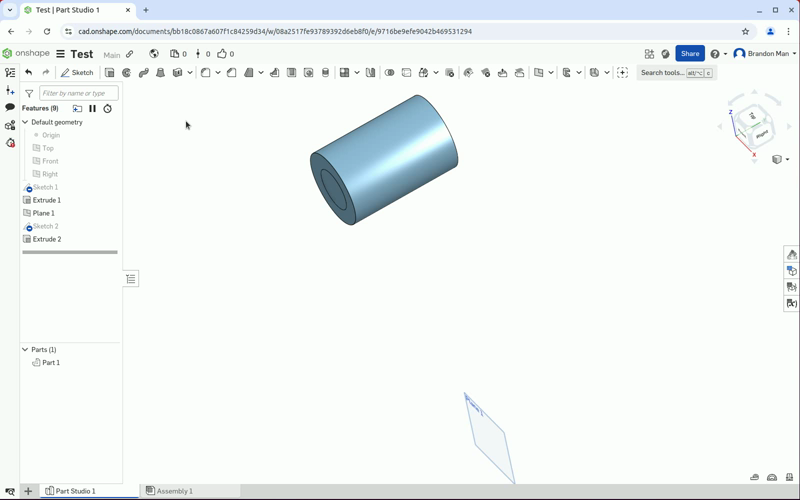
key(right, 2)
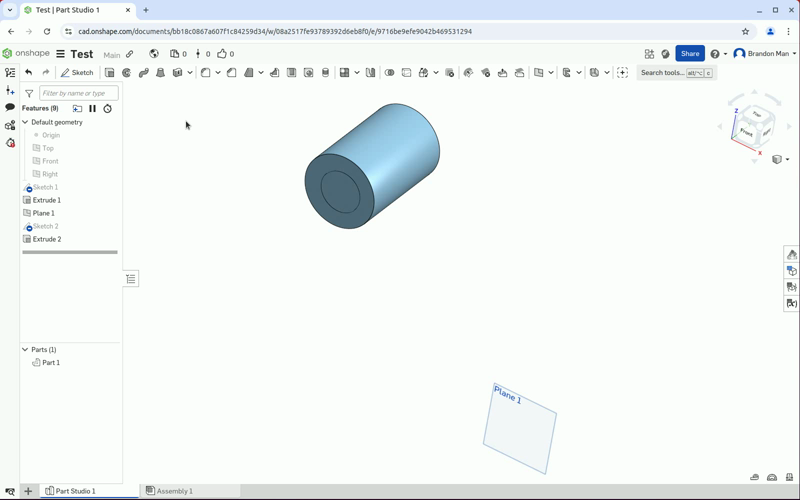
mouse_move(73, 189)
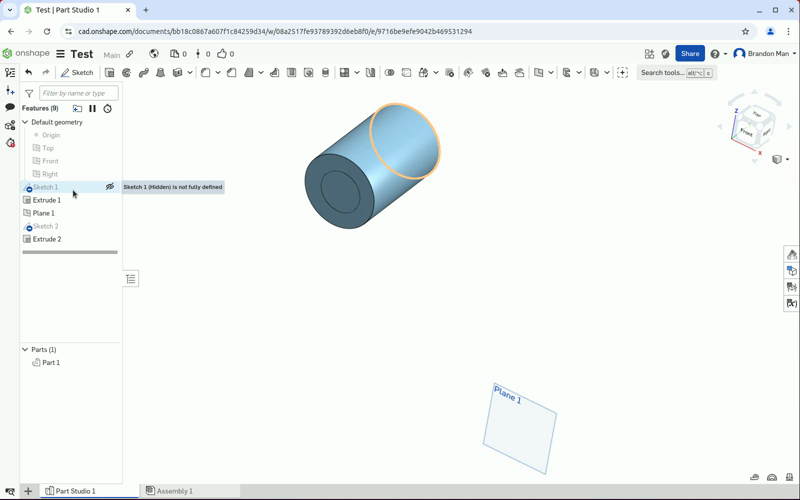
click(73, 189)